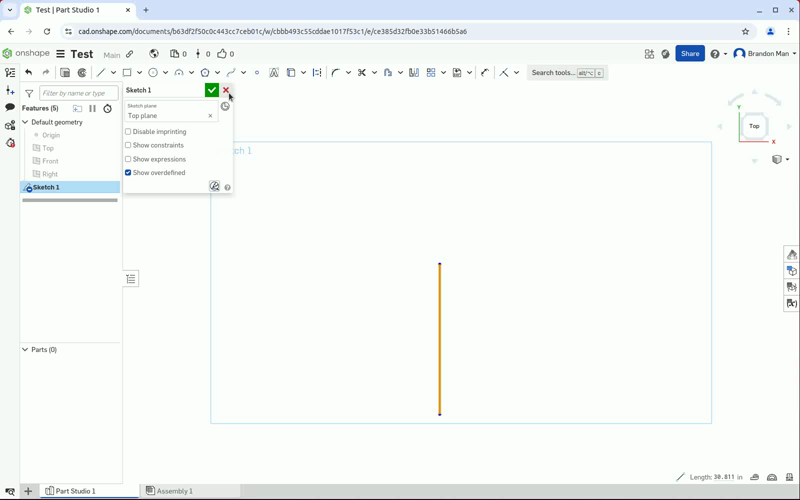
key(shift+h)
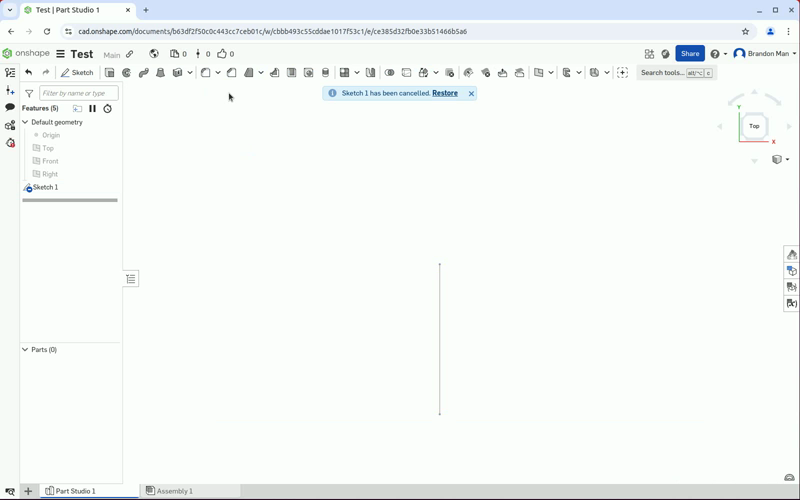
key(shift+s)
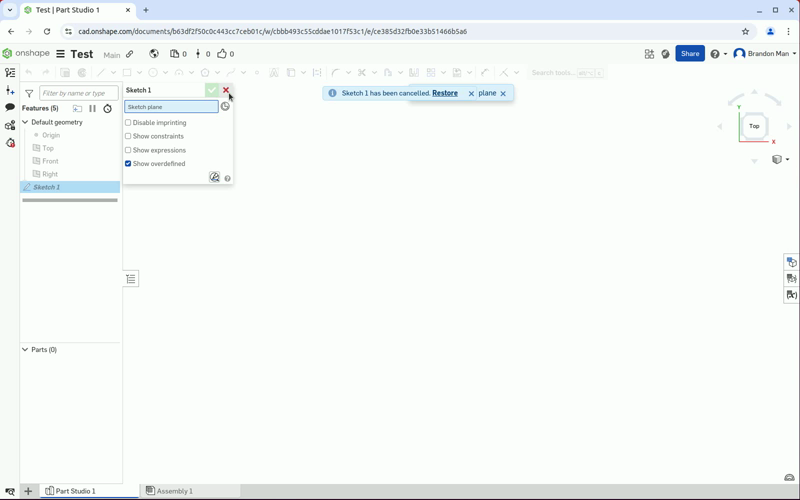
mouse_move(73, 150)
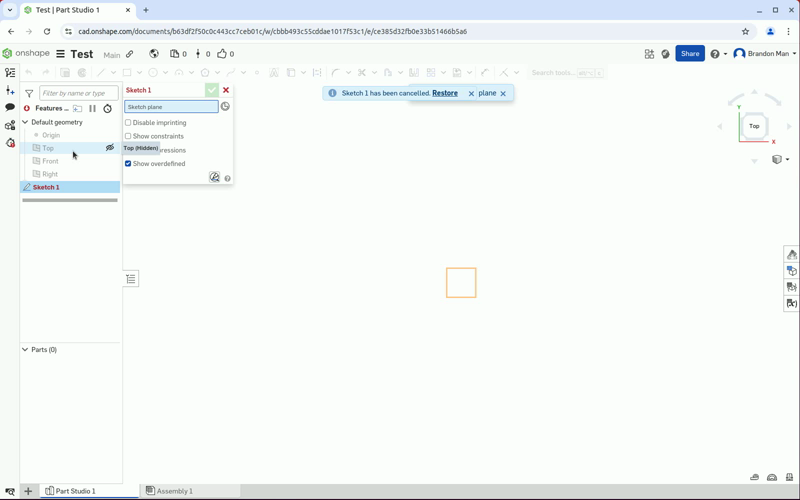
click(73, 150)
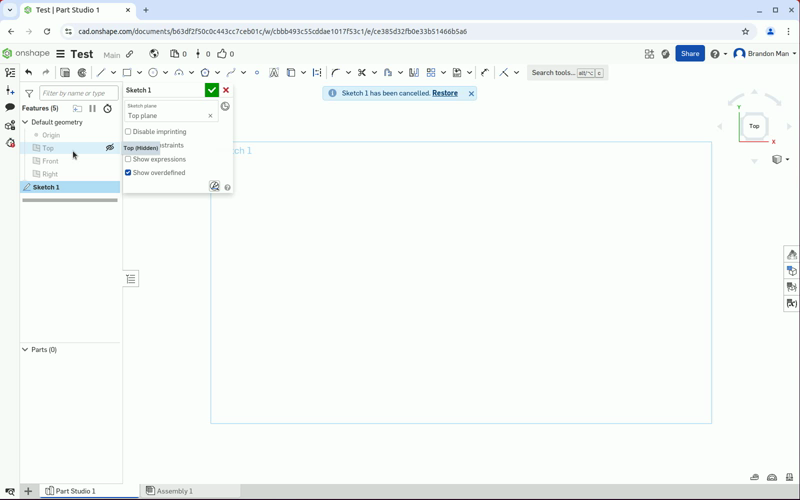
mouse_move(73, 352)
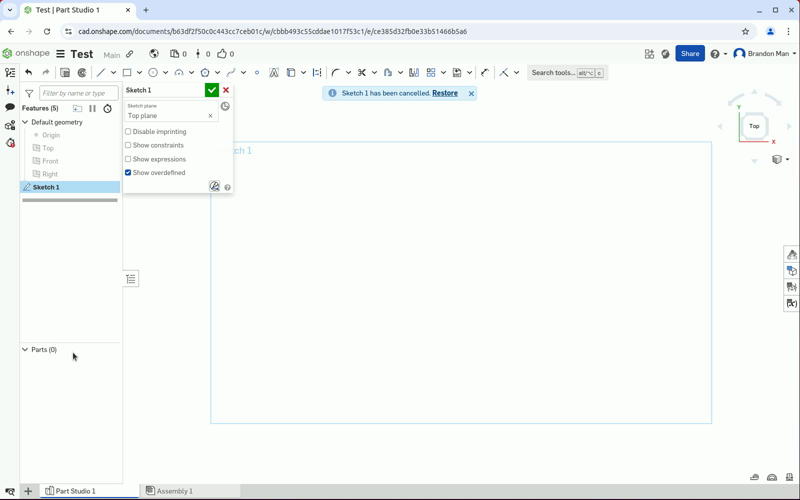
key(y)
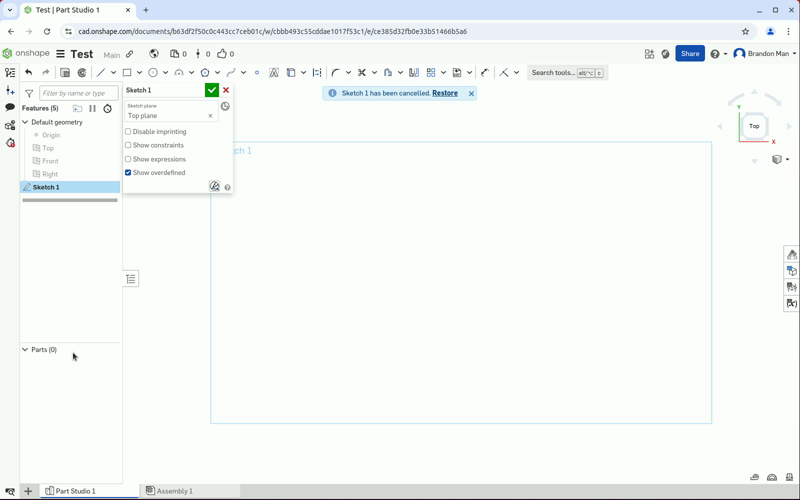
key(l)
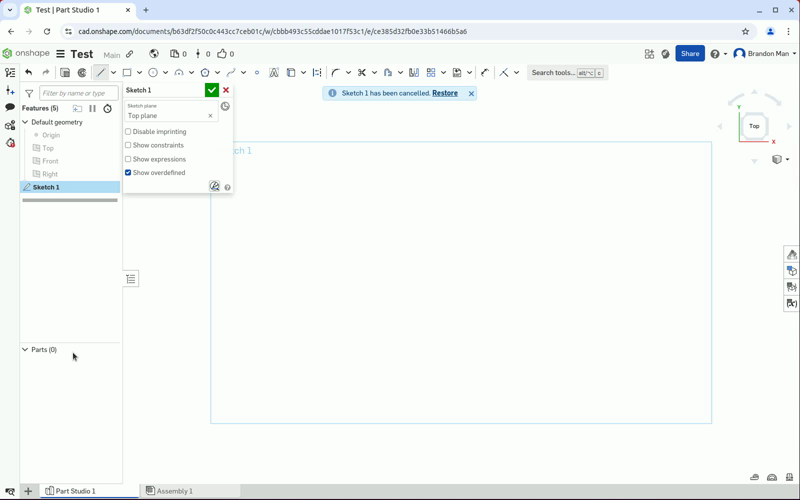
key_down(shift)
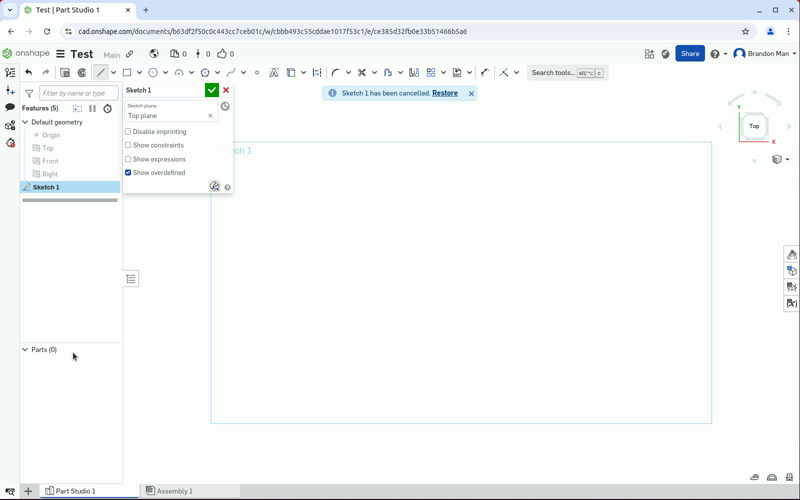
mouse_move(416, 395)
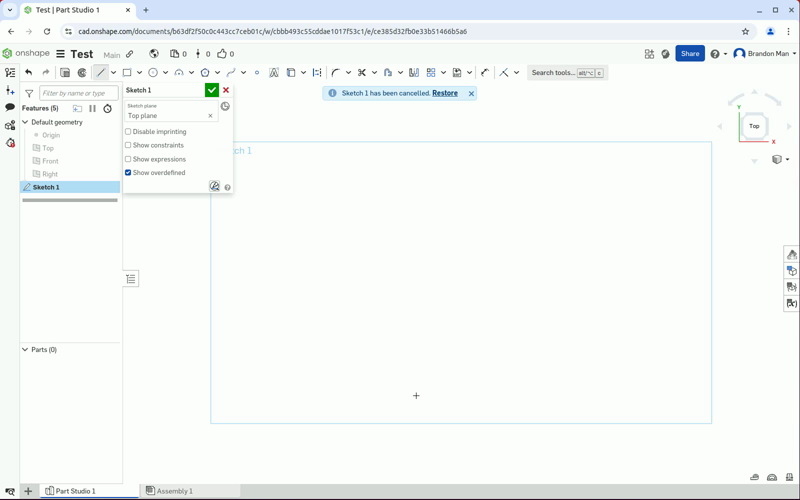
click(416, 395)
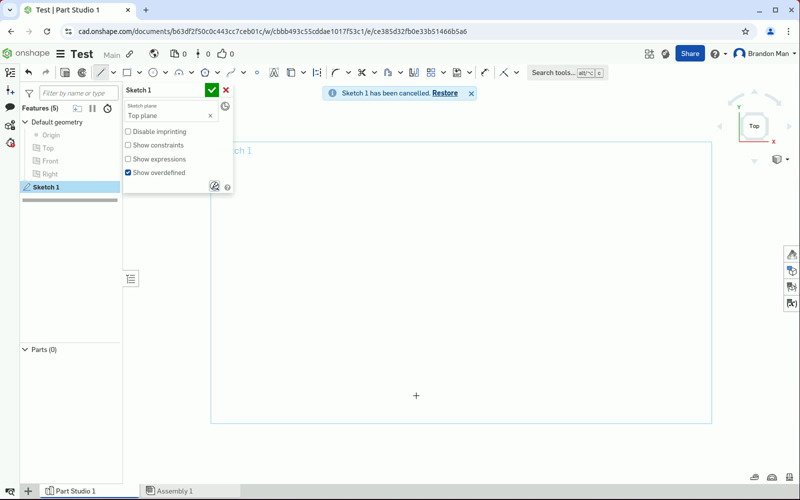
key_up(shift)
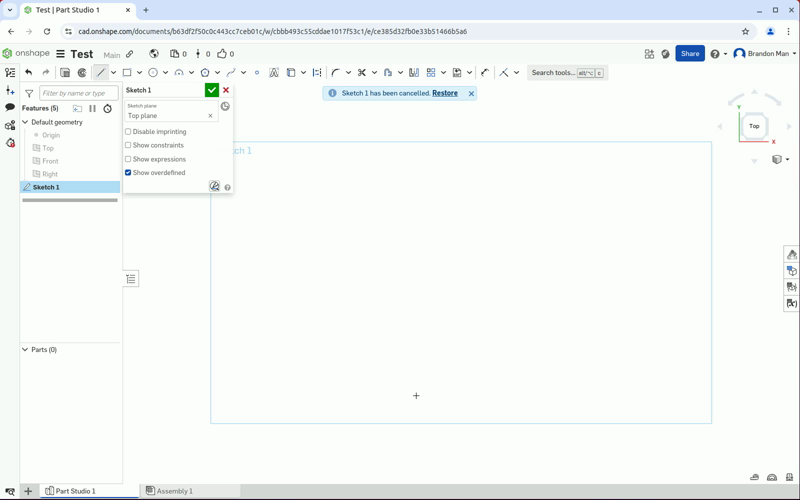
key_down(shift)
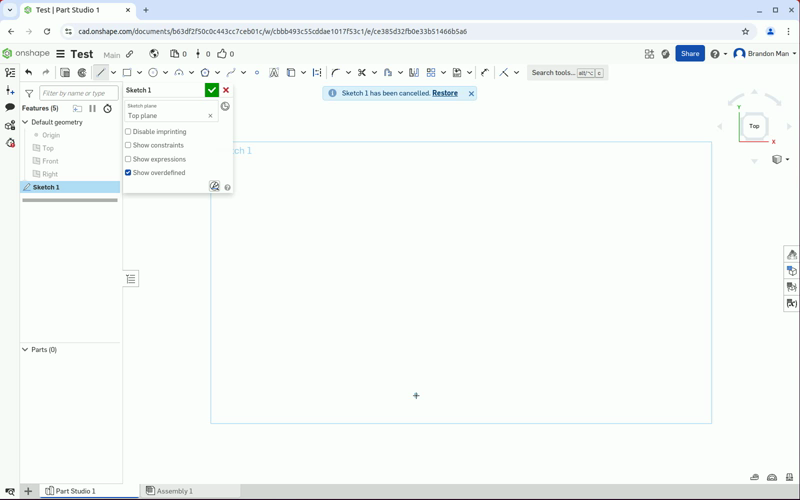
mouse_move(506, 395)
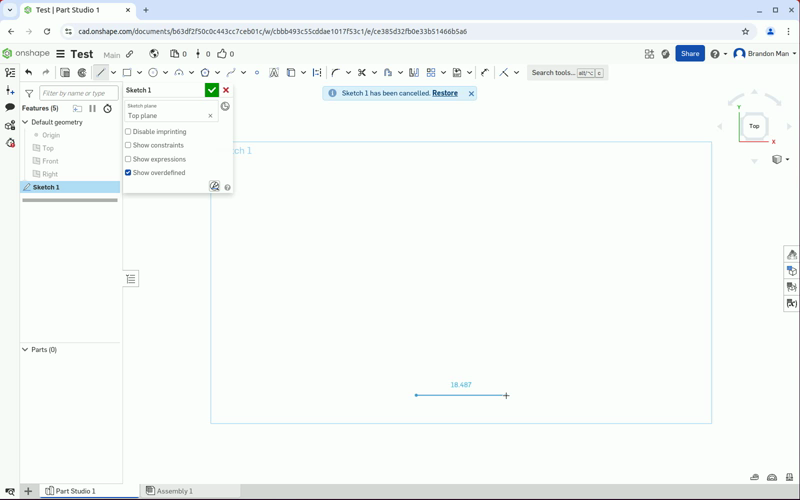
click(506, 395)
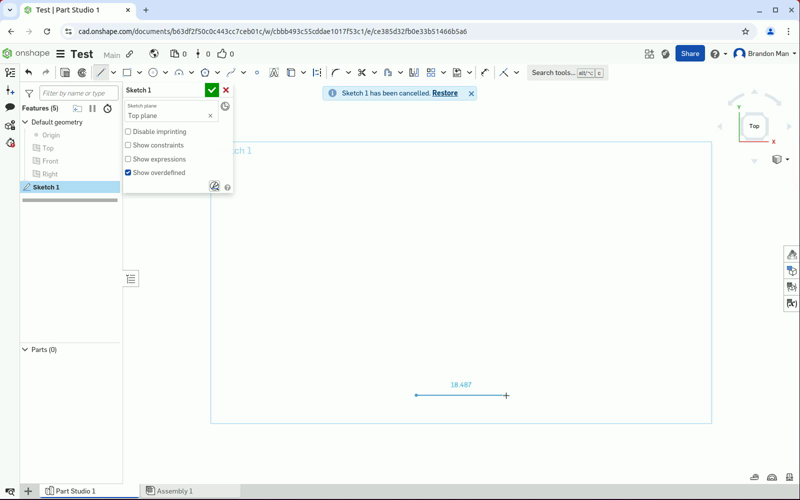
key_up(shift)
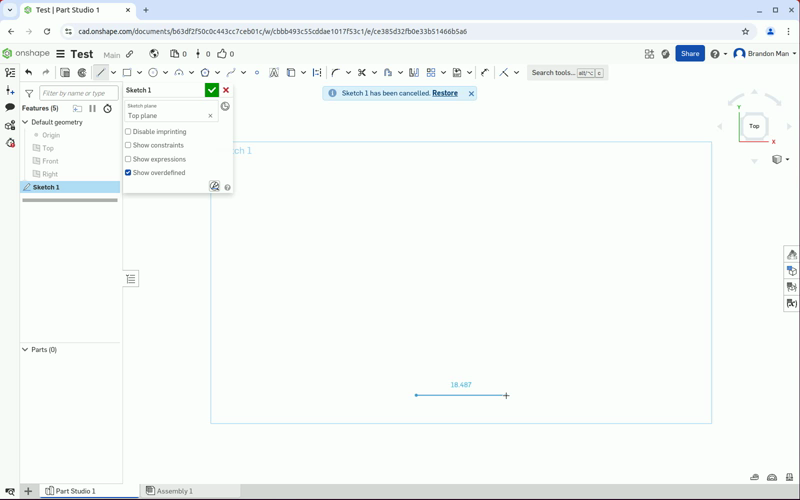
key_down(shift)
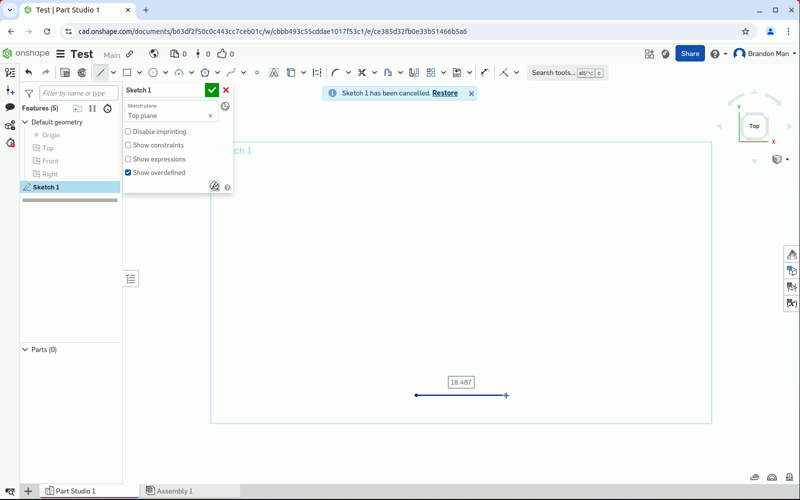
mouse_move(506, 260)
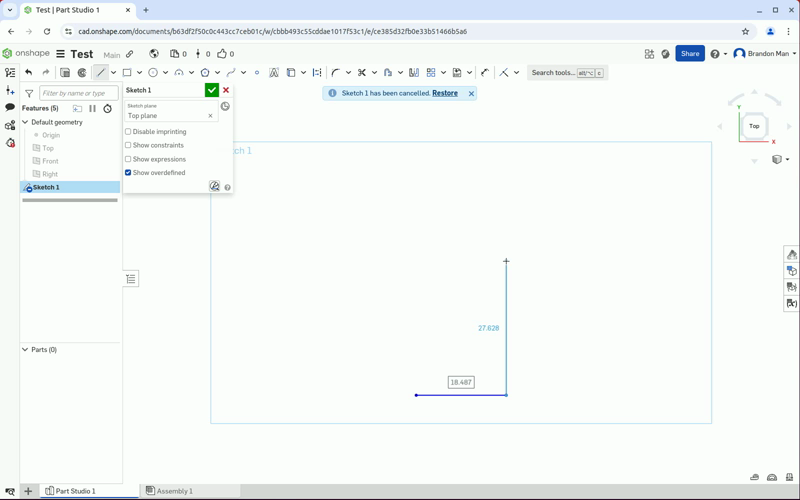
click(506, 260)
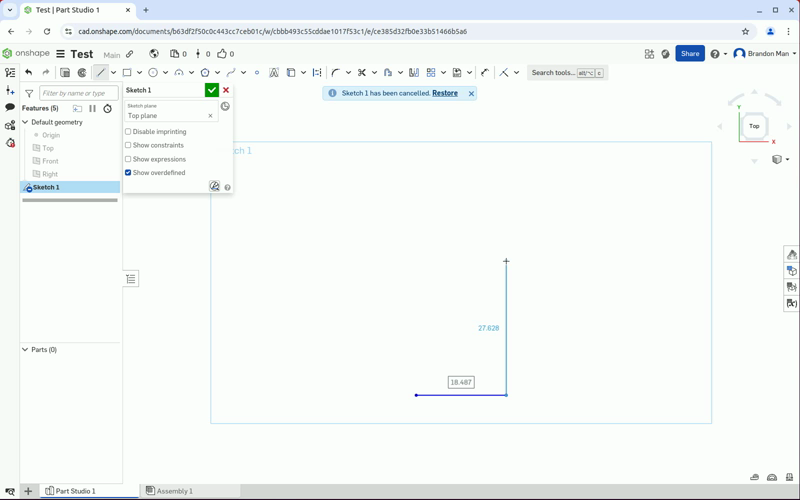
key_up(shift)
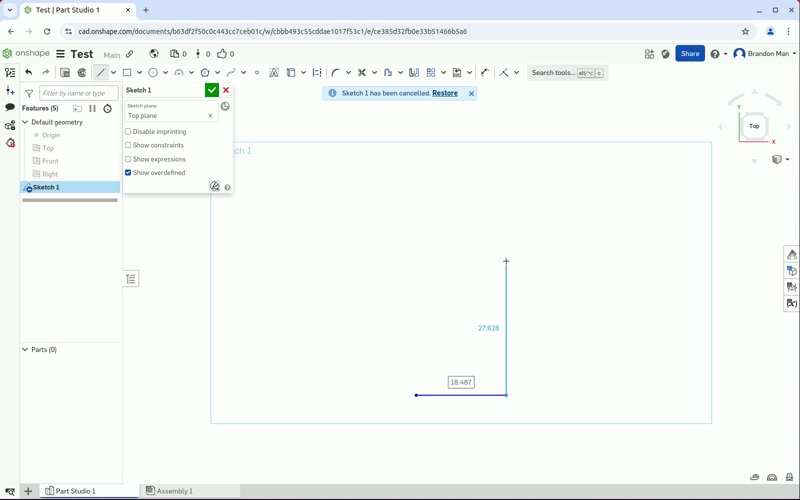
key_down(shift)
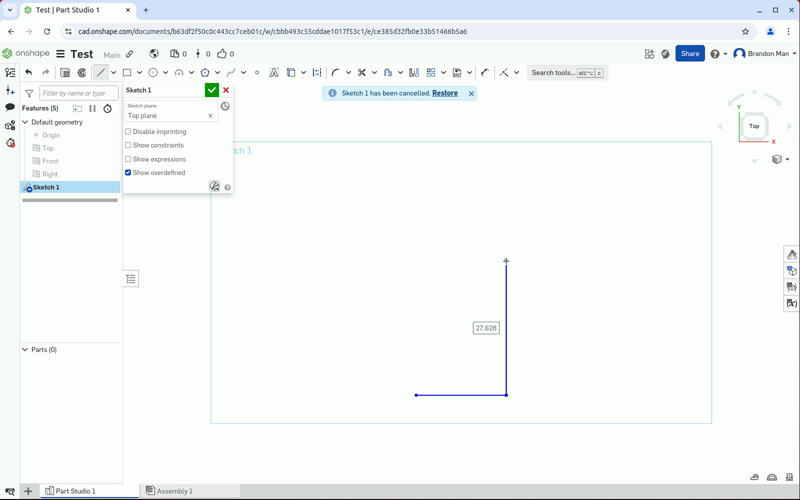
mouse_move(536, 260)
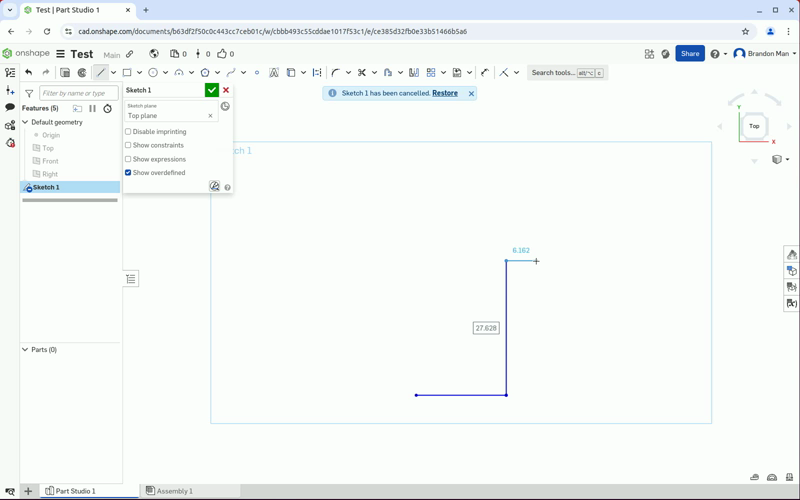
mouse_move(491, 260)
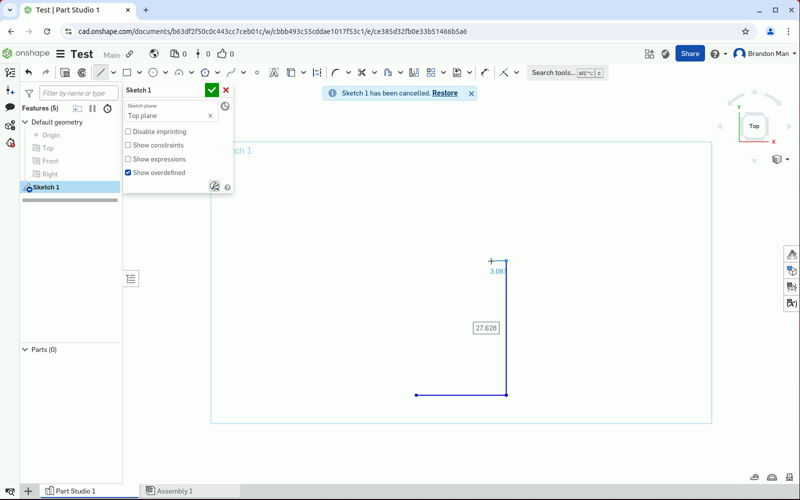
click(491, 260)
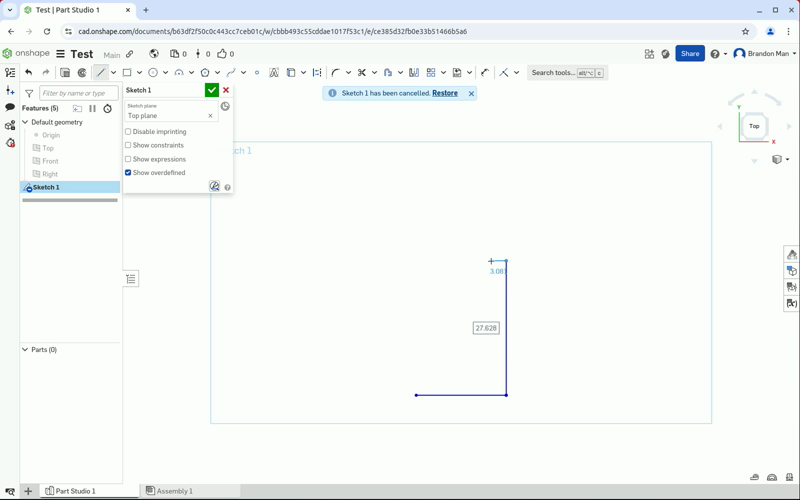
key_up(shift)
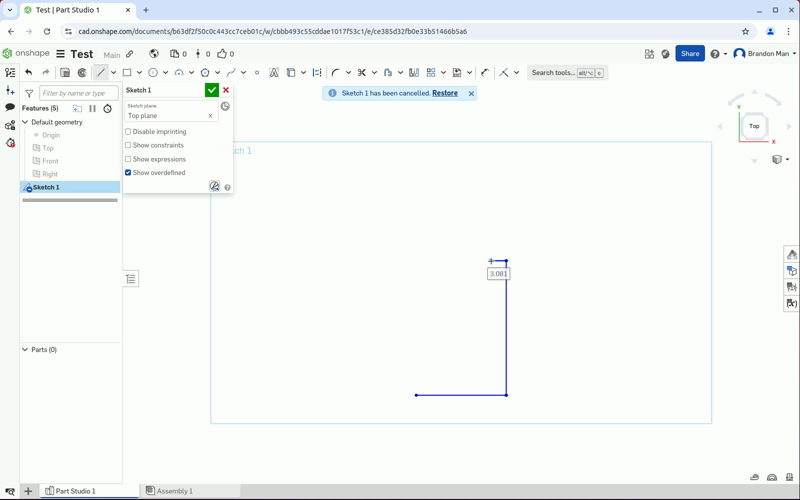
key_down(shift)
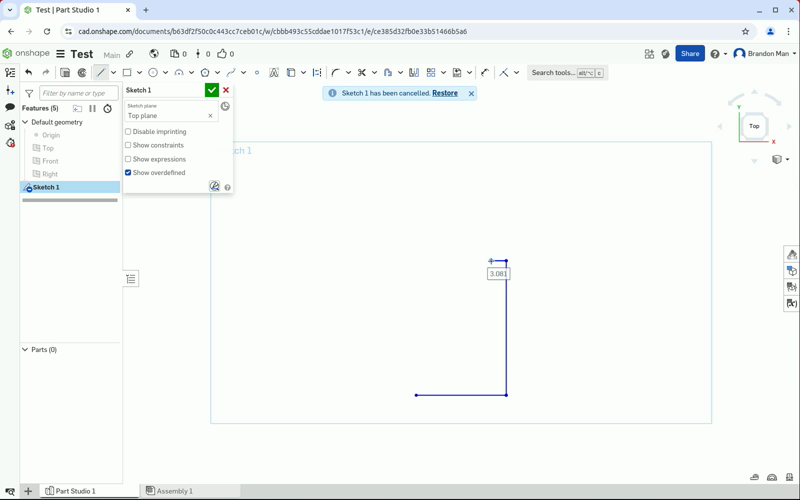
mouse_move(491, 192)
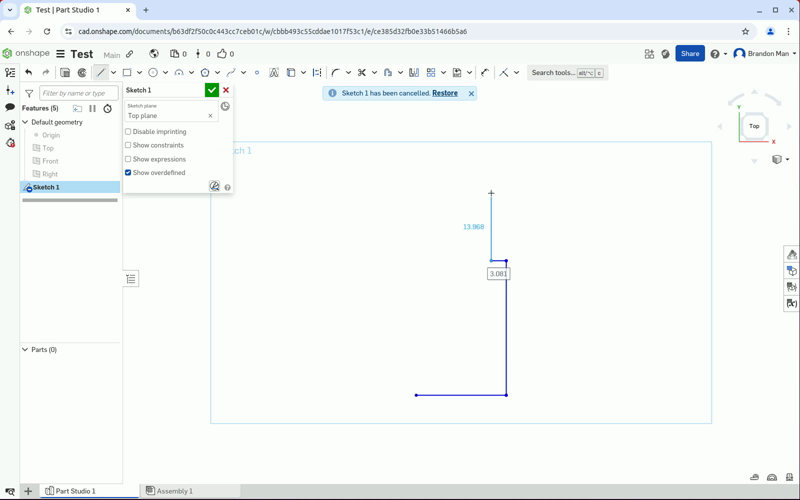
click(491, 192)
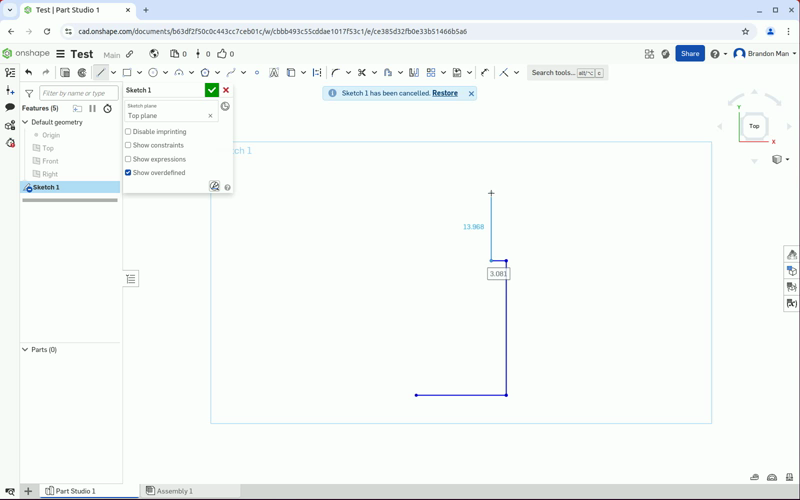
key_up(shift)
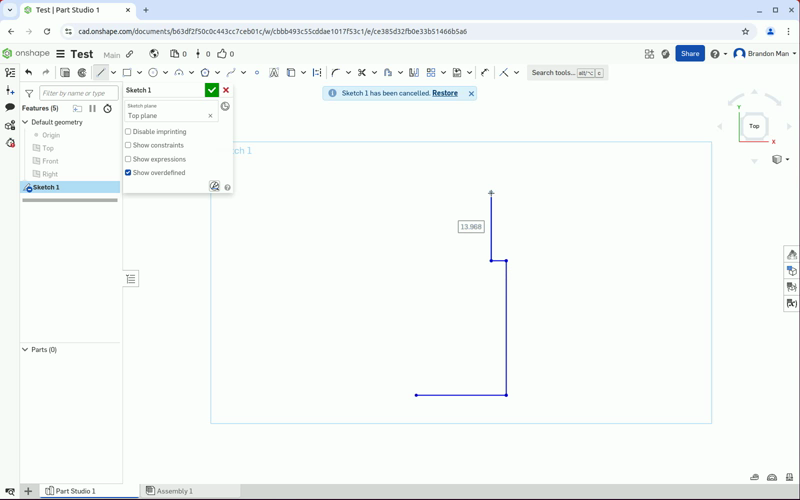
key_down(shift)
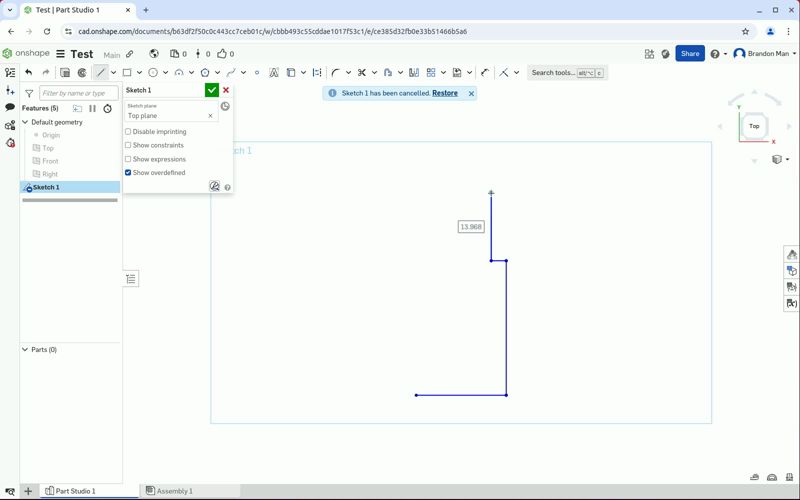
mouse_move(431, 192)
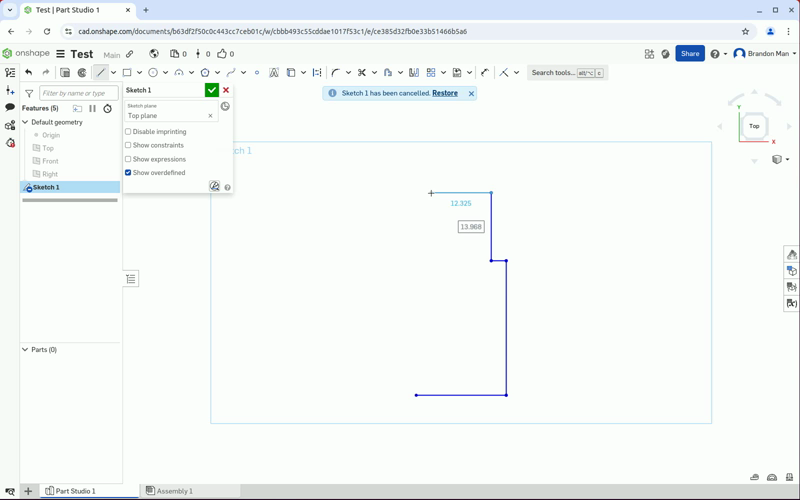
click(431, 192)
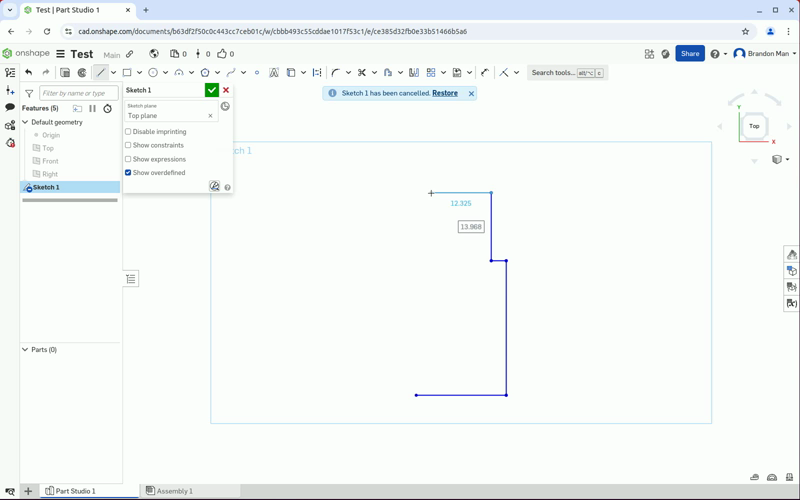
key_up(shift)
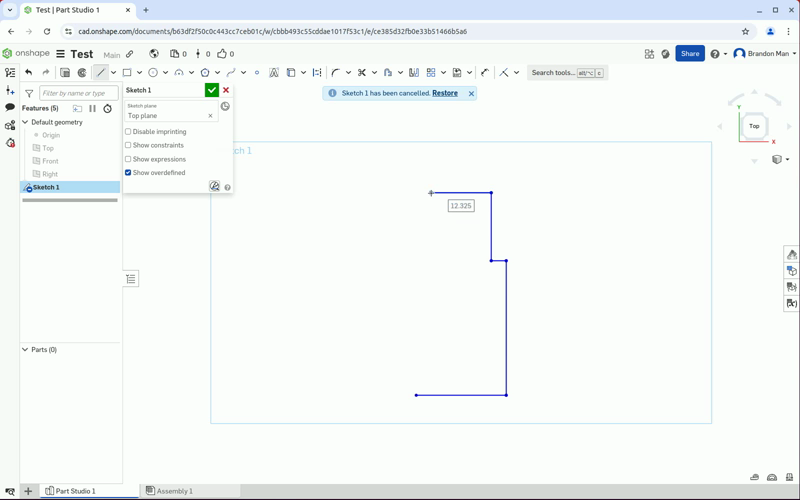
key_down(shift)
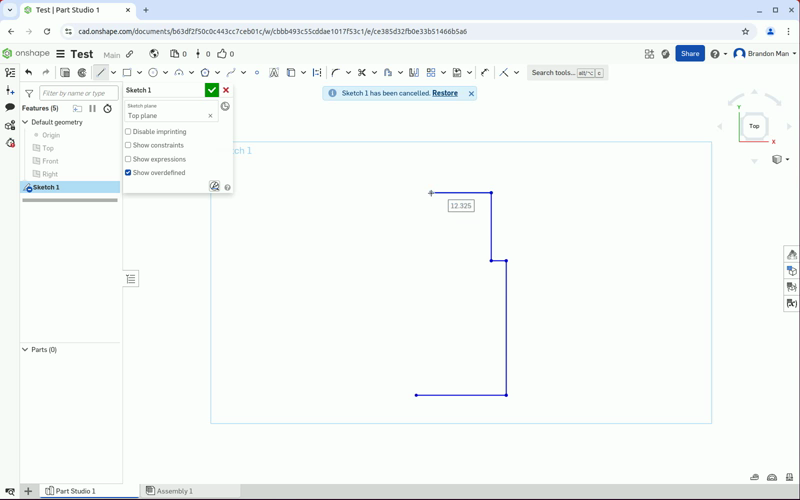
mouse_move(431, 260)
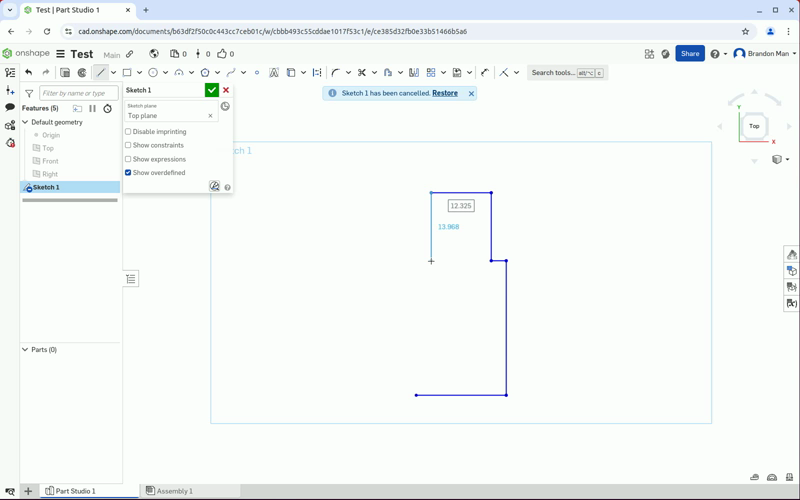
click(431, 260)
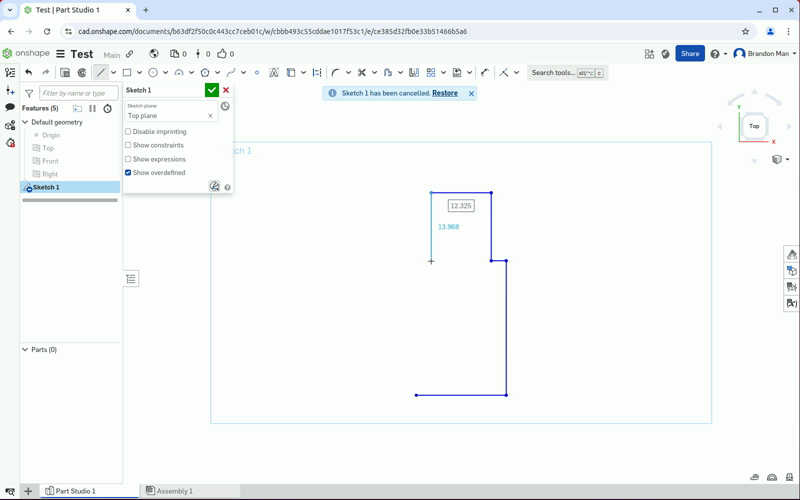
key_up(shift)
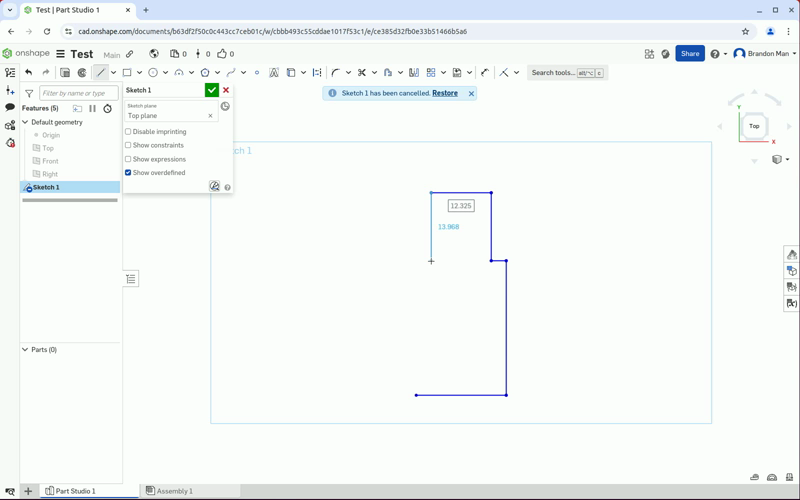
key_down(shift)
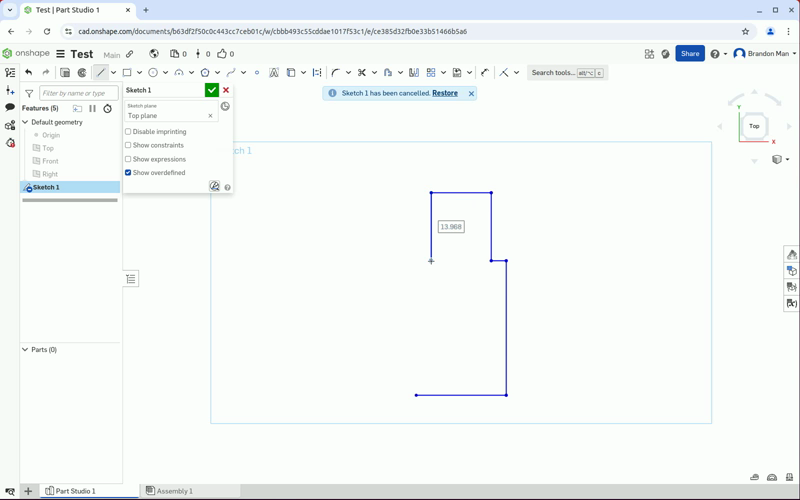
mouse_move(461, 260)
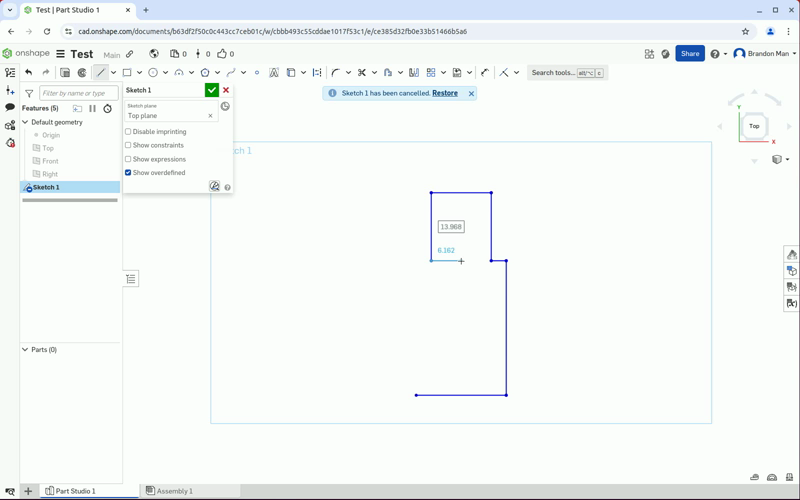
mouse_move(416, 260)
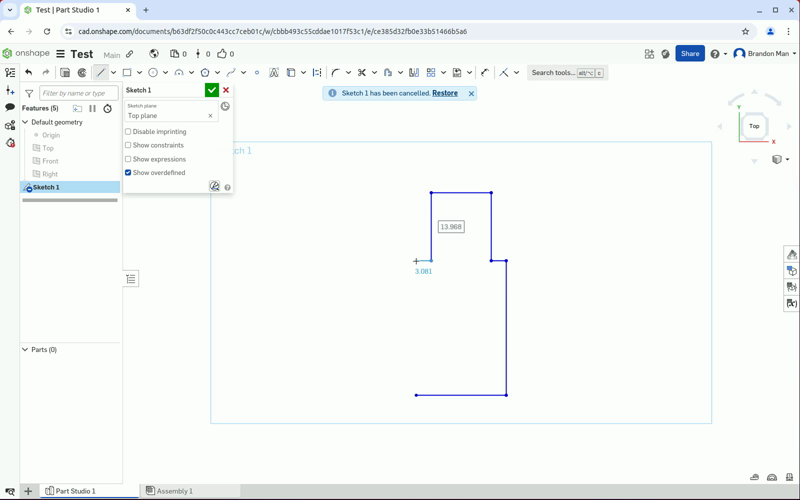
click(416, 260)
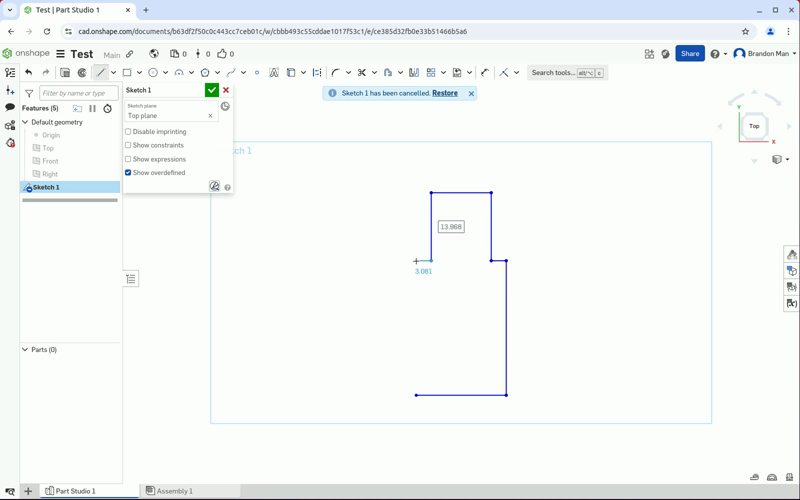
key_up(shift)
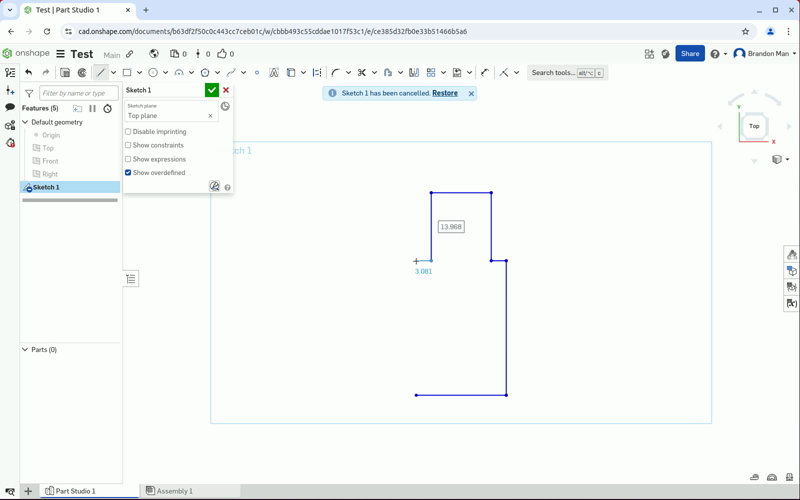
key_down(shift)
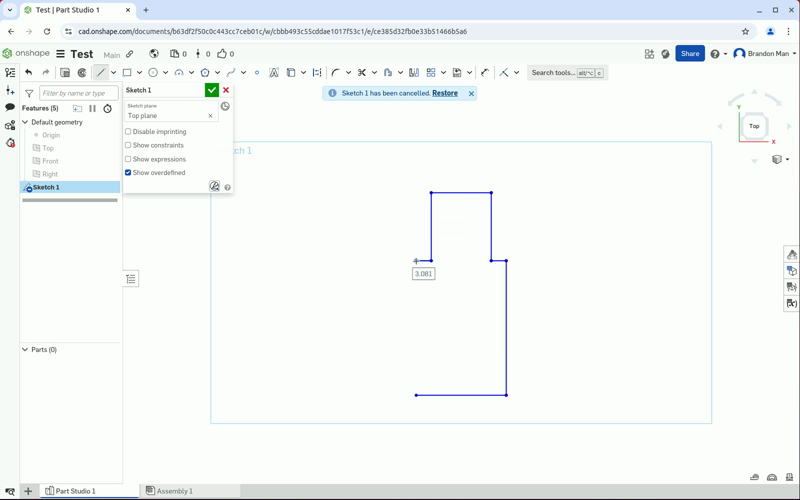
mouse_move(416, 395)
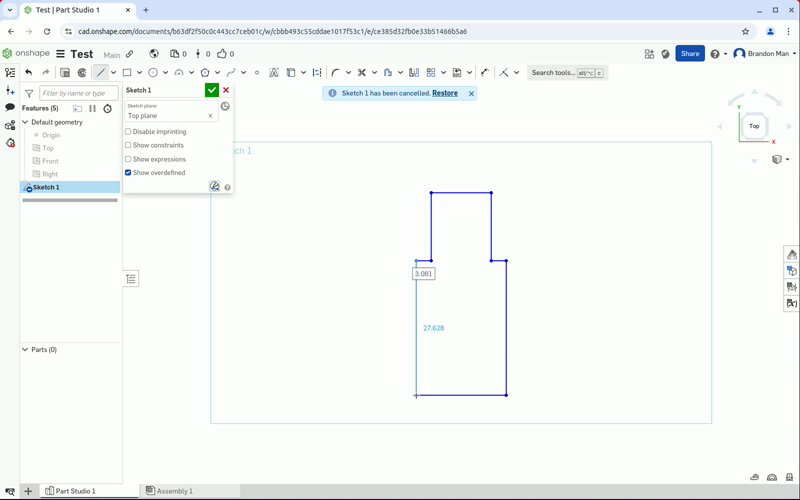
key_up(shift)
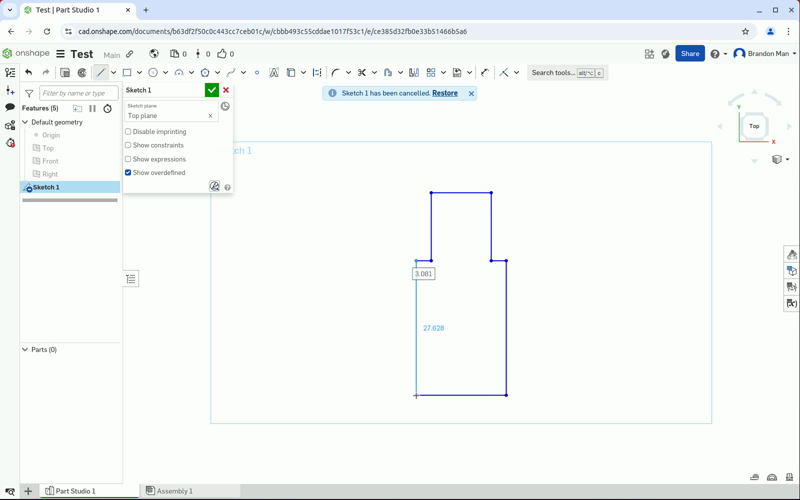
click(416, 395)
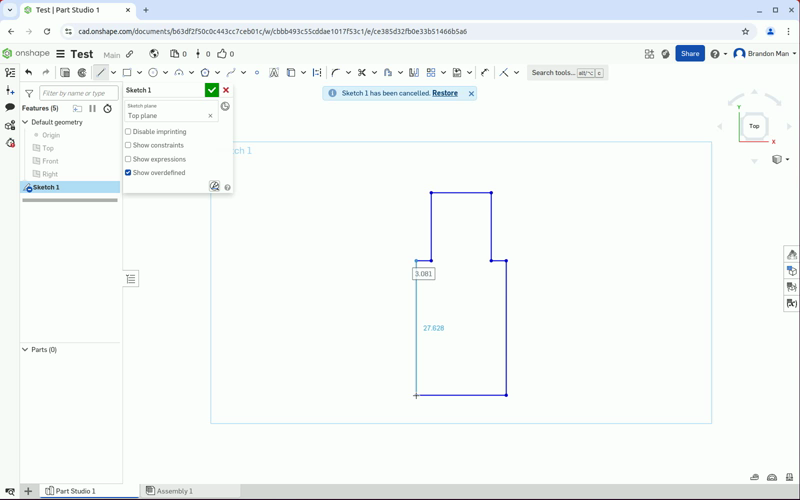
key(esc)
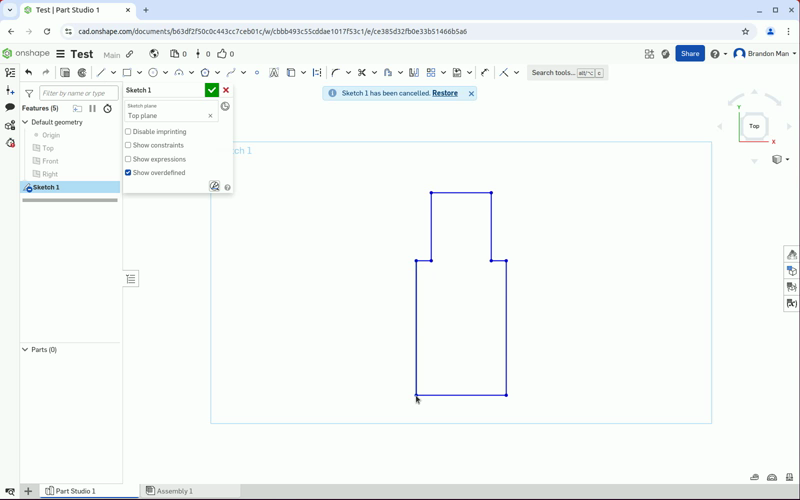
mouse_move(455, 224)
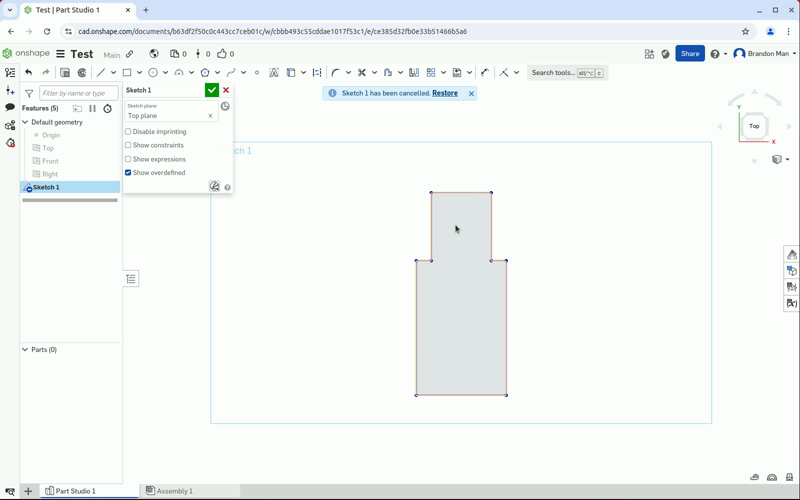
click(455, 224)
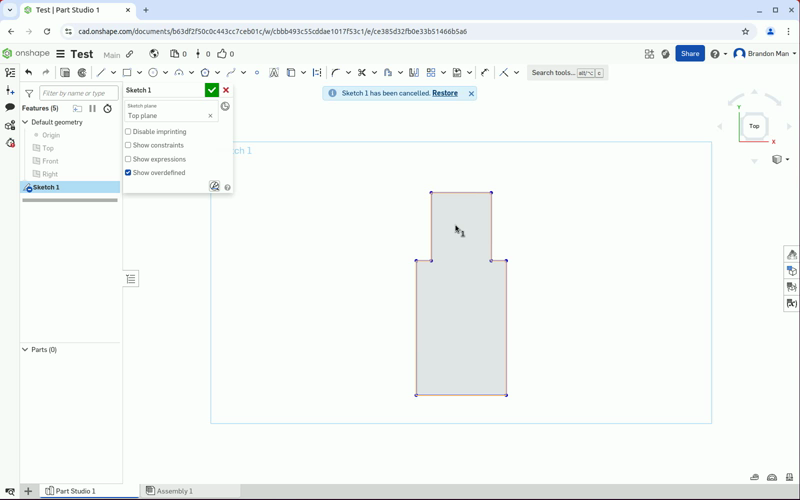
mouse_move(73, 352)
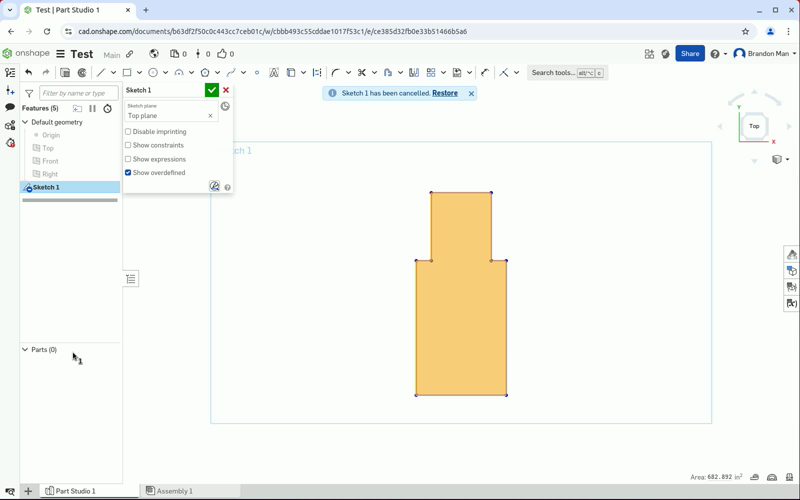
key(shift+y)
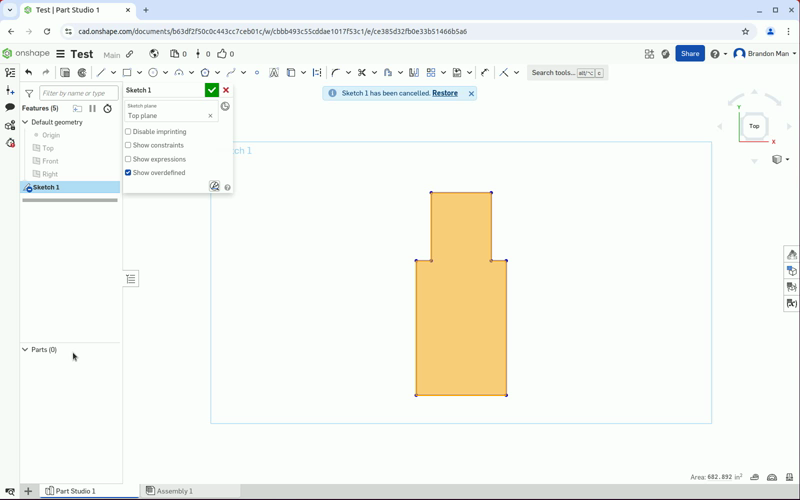
key(shift+e)
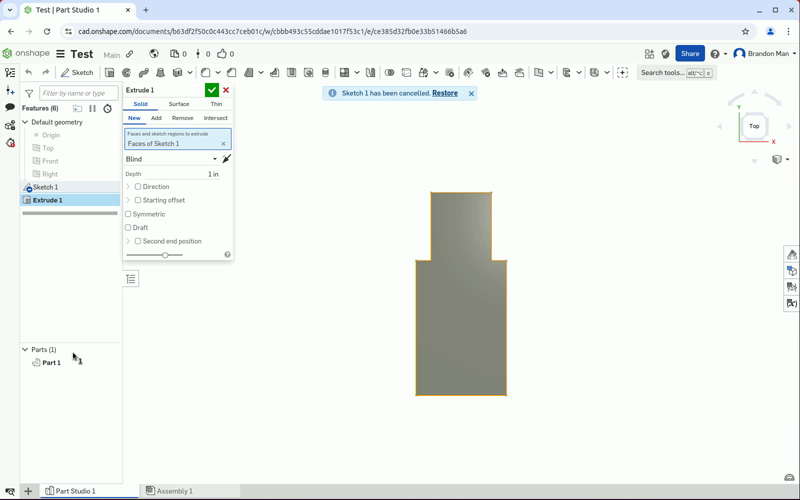
mouse_move(143, 106)
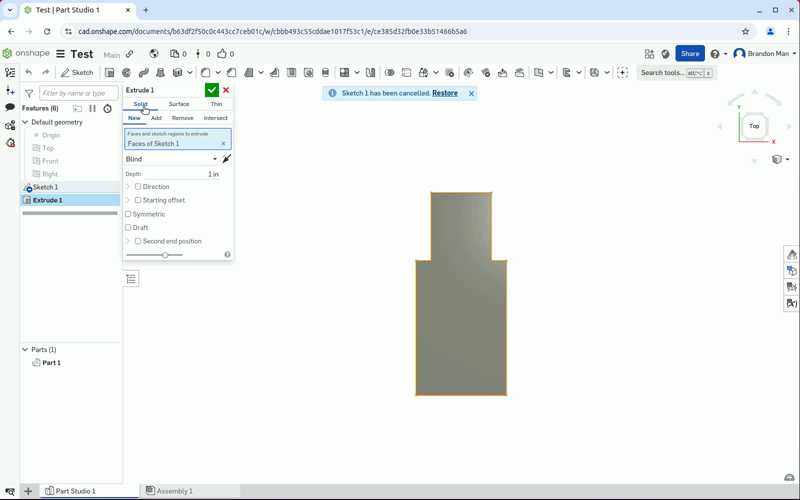
click(143, 106)
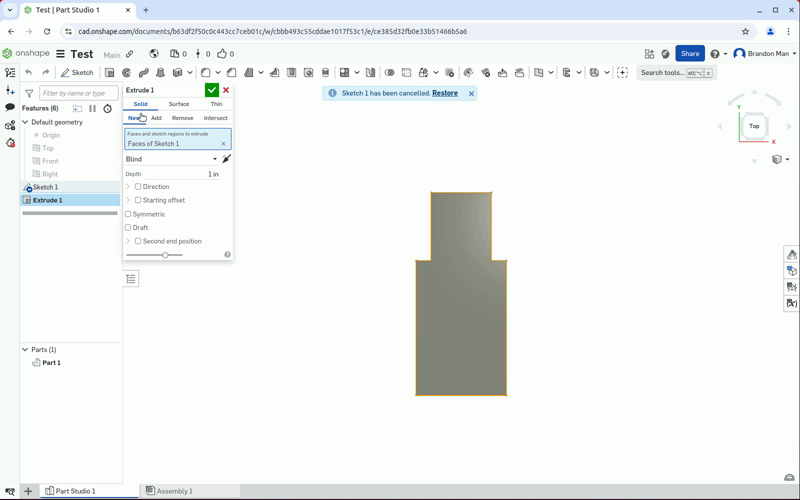
mouse_move(137, 120)
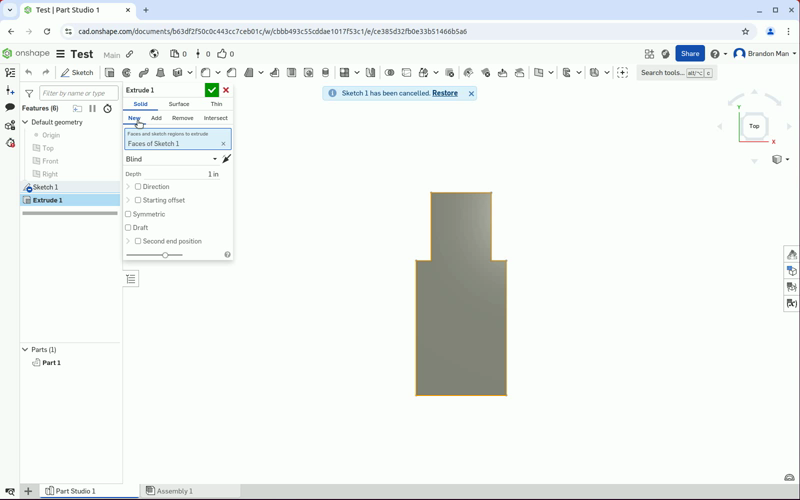
click(137, 120)
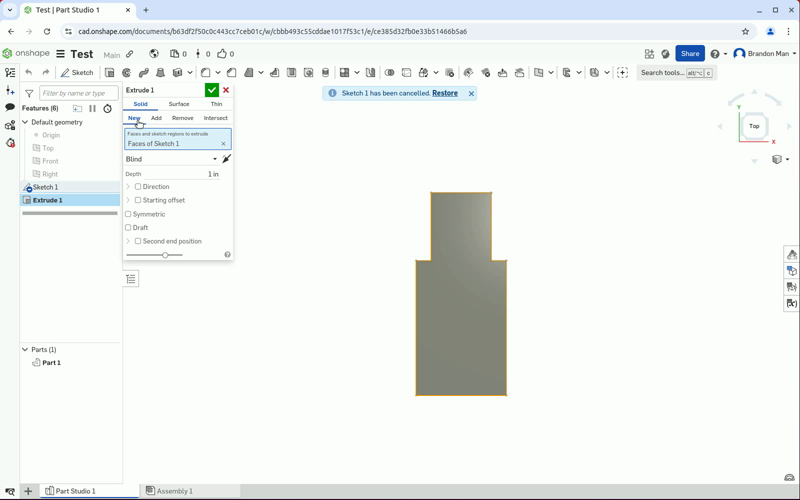
key(tab, 4)
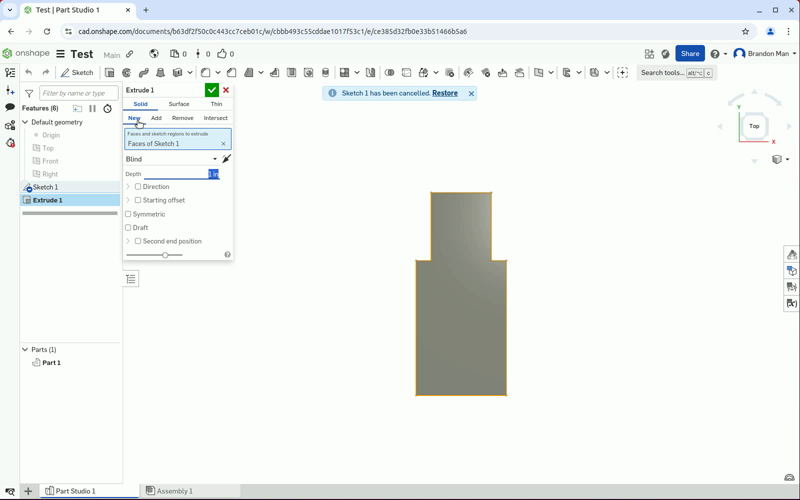
text(12.276)
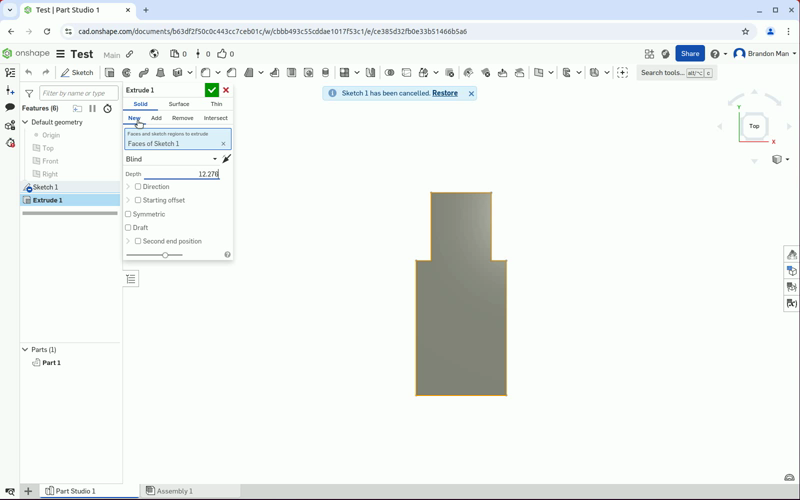
key(enter)
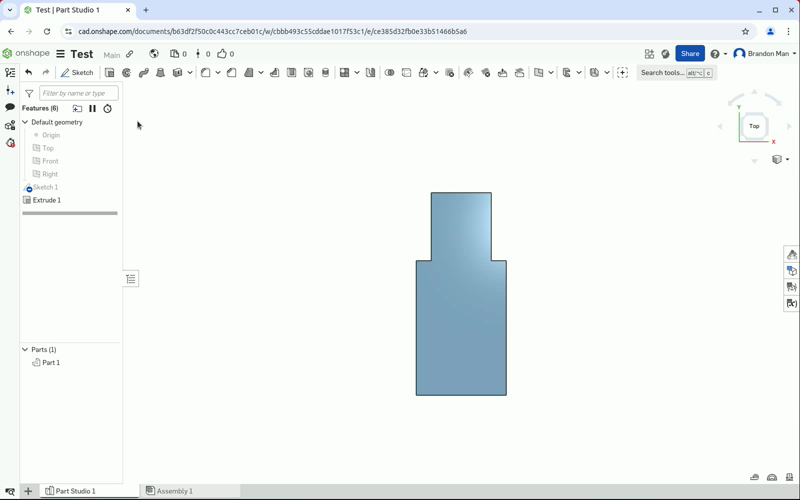
key(shift+h)
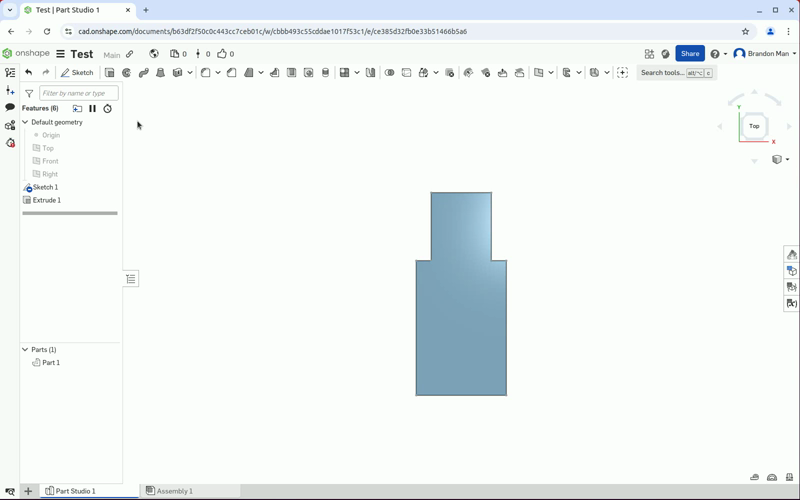
key(shift+h)
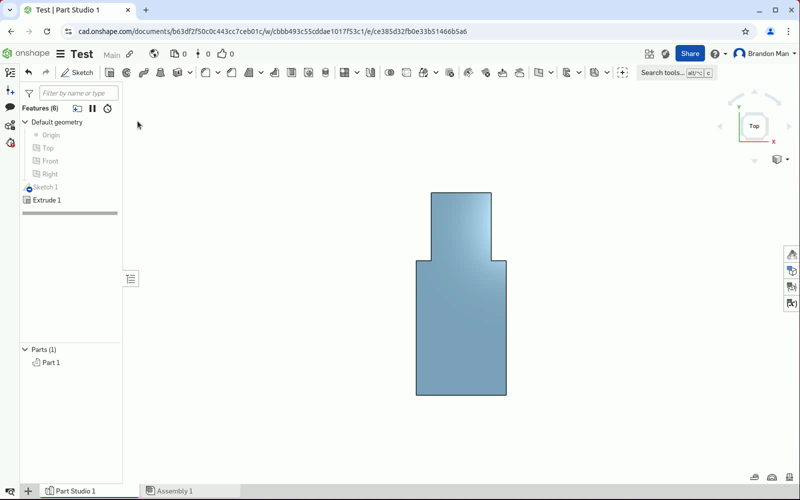
mouse_move(73, 189)
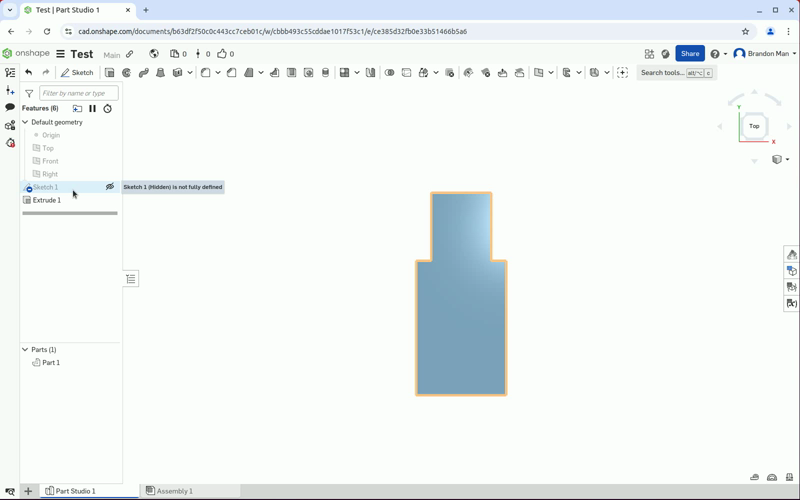
click(73, 189)
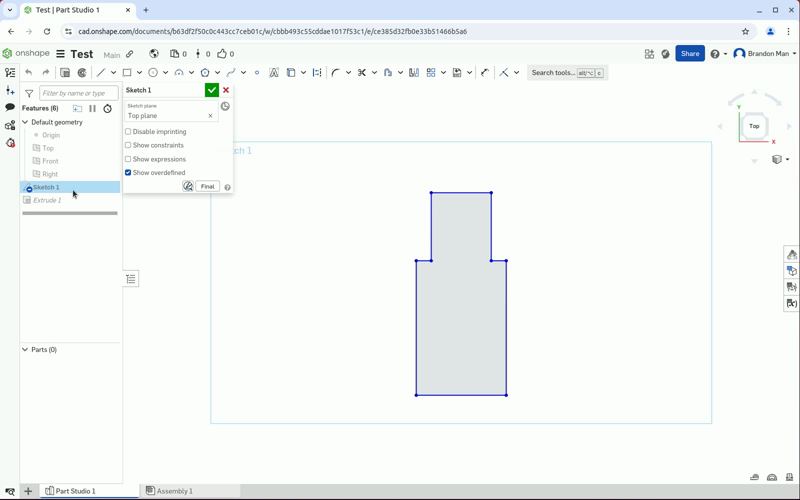
mouse_move(229, 92)
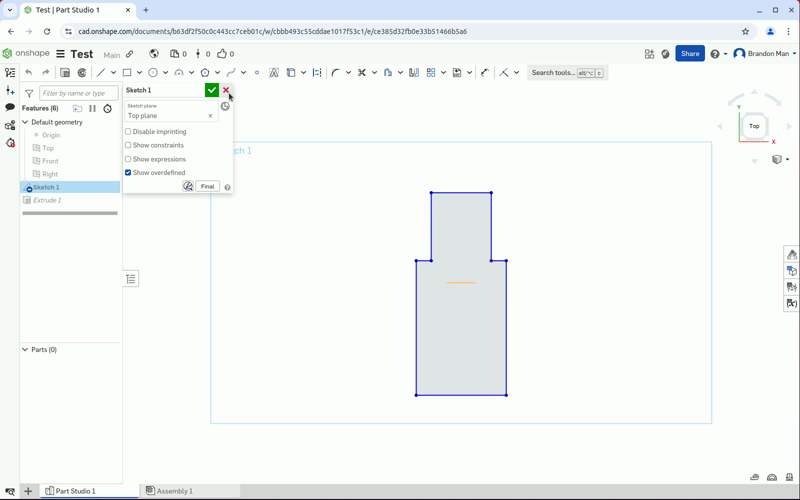
click(229, 92)
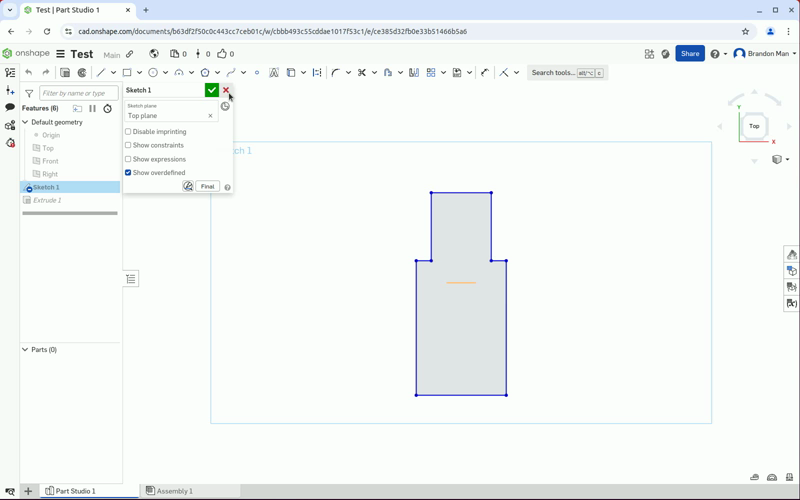
key(shift+s)
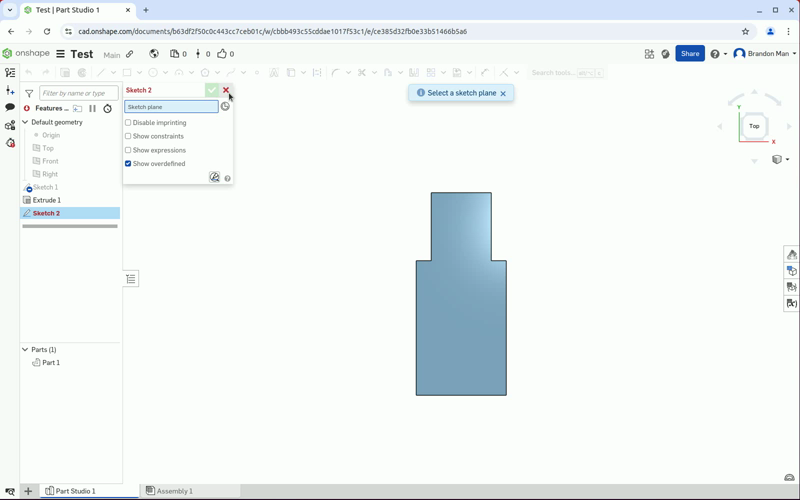
mouse_move(73, 150)
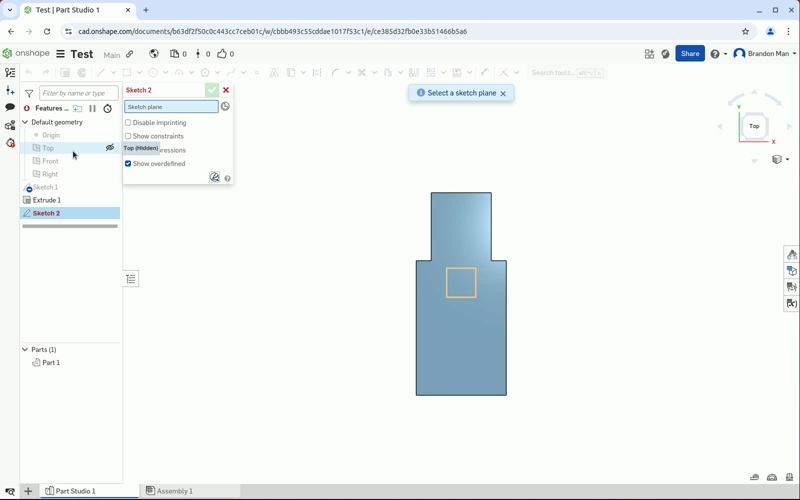
click(73, 150)
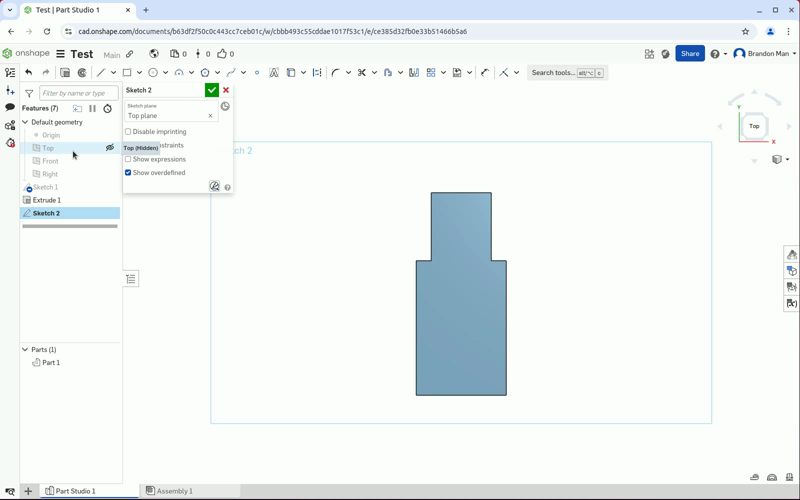
mouse_move(73, 352)
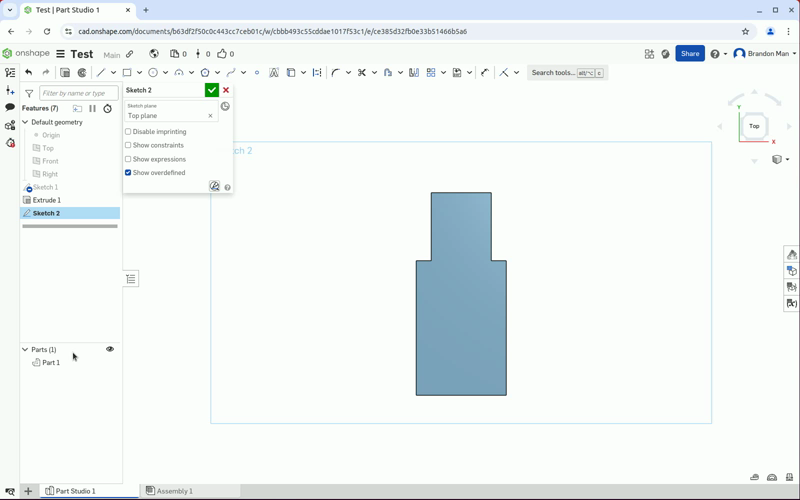
key(y)
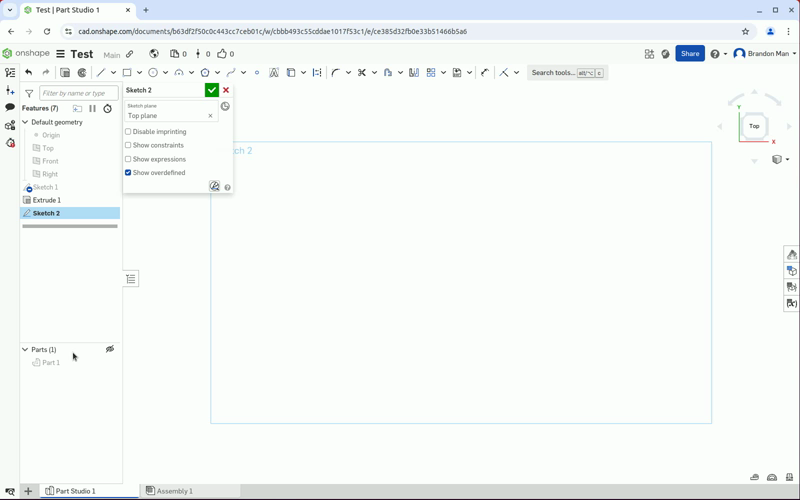
key(l)
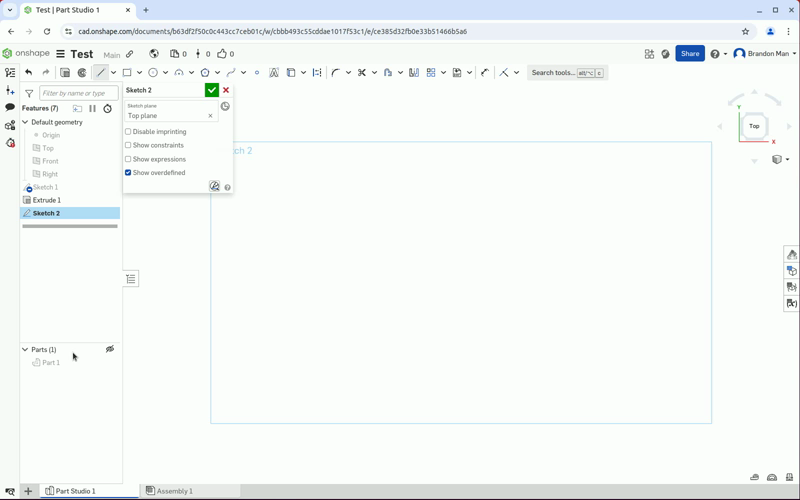
key_down(shift)
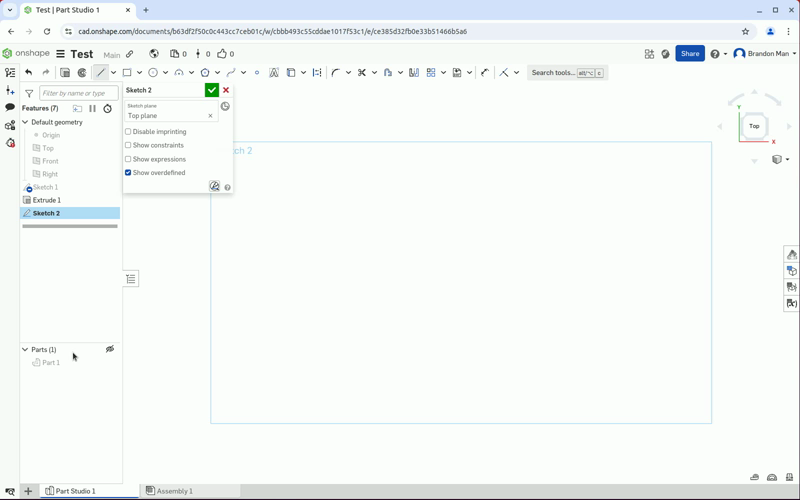
mouse_move(416, 260)
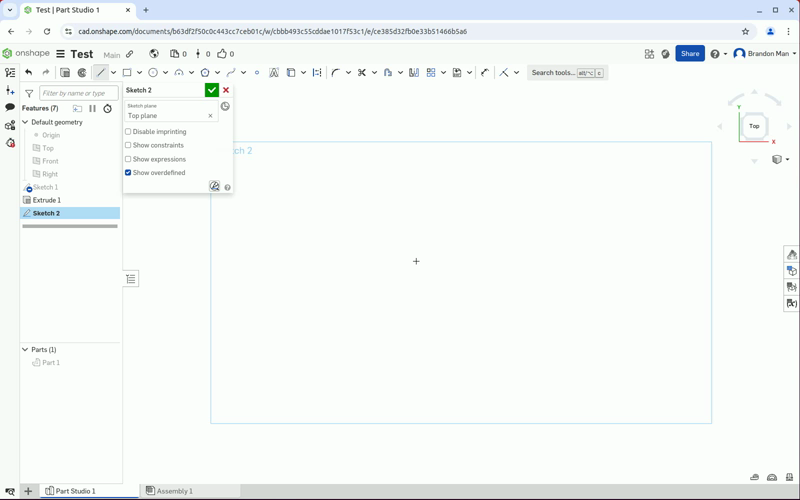
click(416, 260)
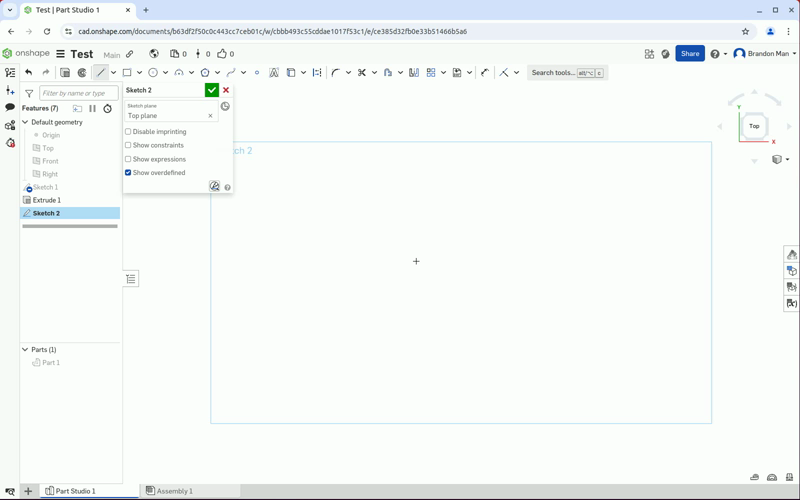
key_up(shift)
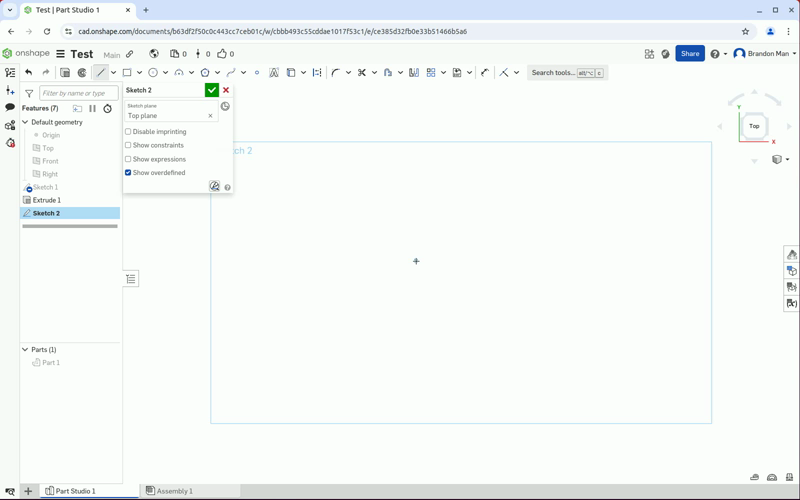
key_down(shift)
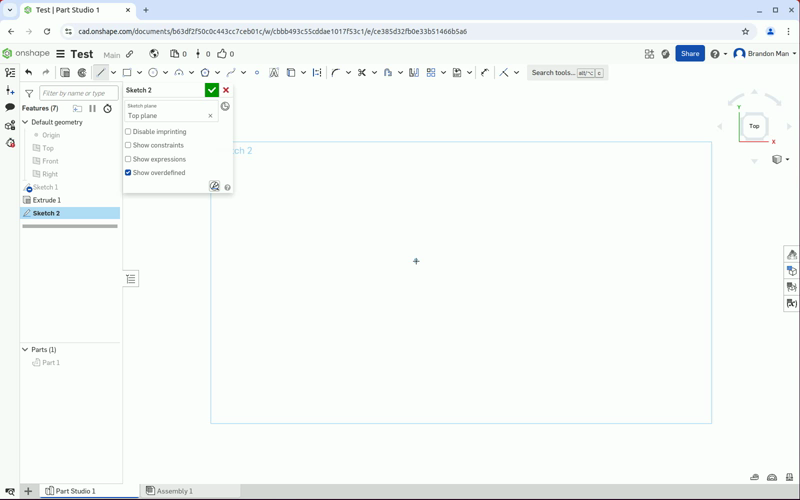
mouse_move(446, 260)
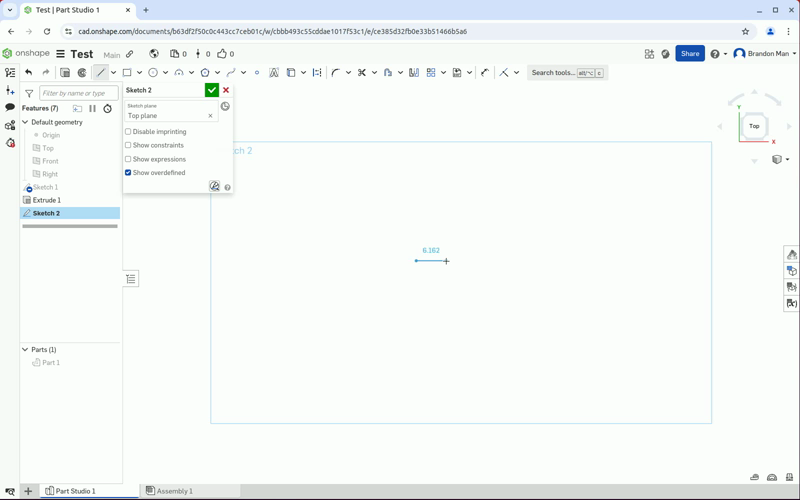
mouse_move(431, 260)
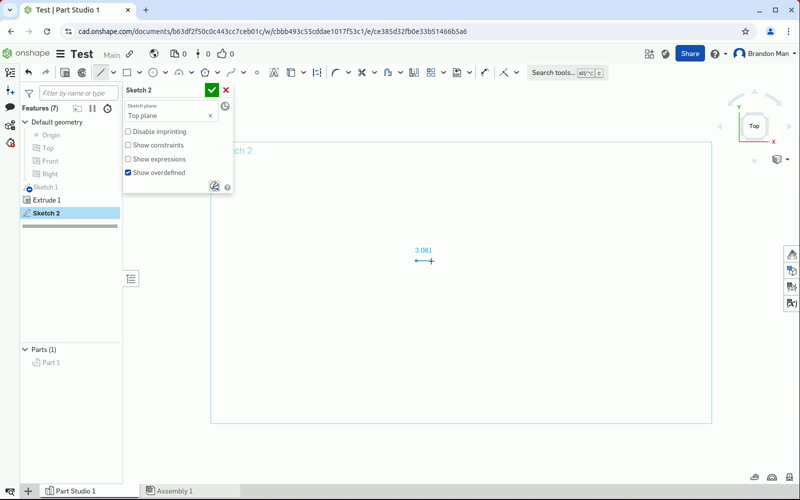
click(431, 260)
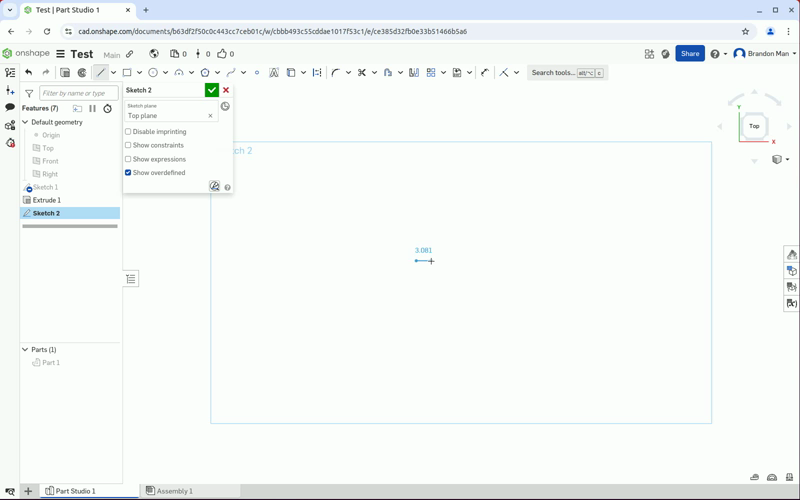
key_up(shift)
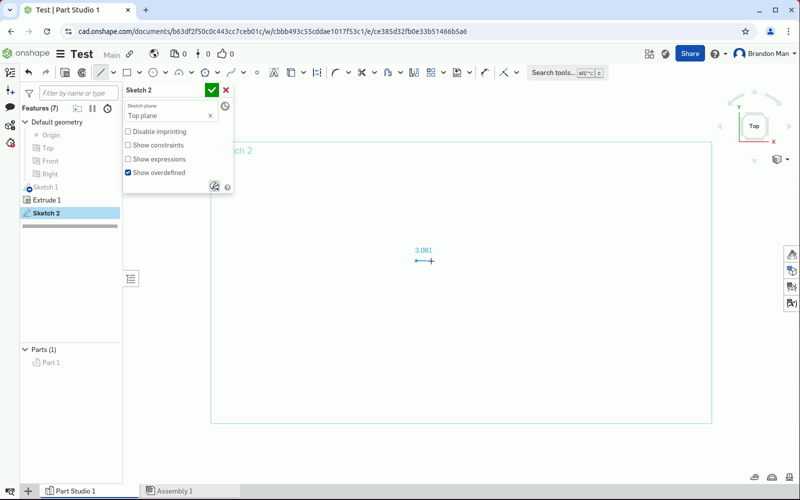
key_down(shift)
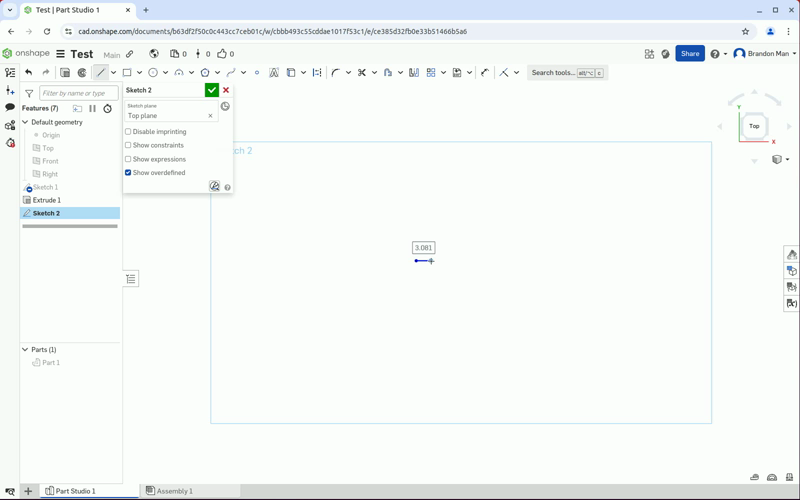
mouse_move(431, 191)
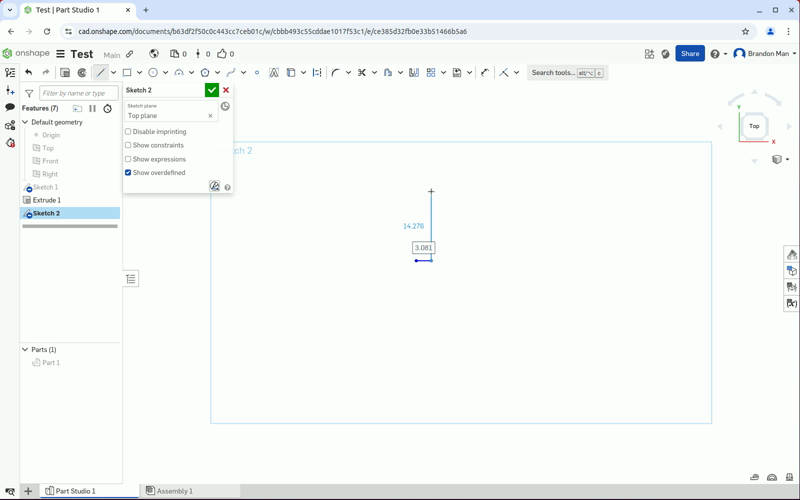
click(431, 191)
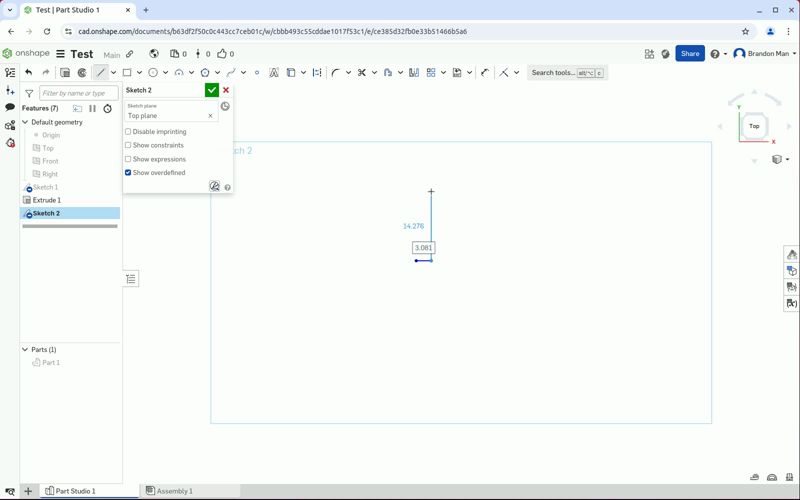
key_up(shift)
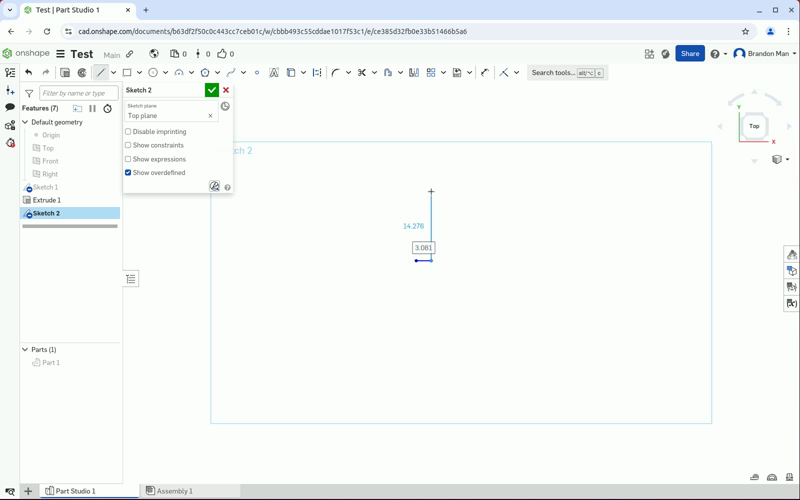
key_down(shift)
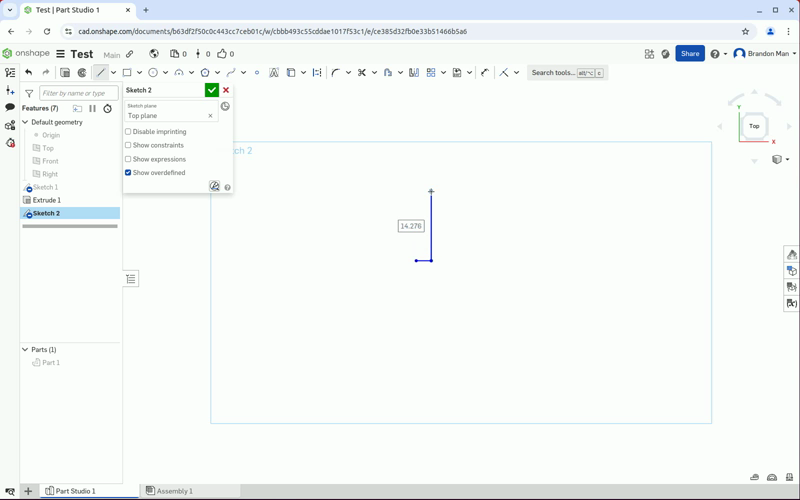
mouse_move(491, 191)
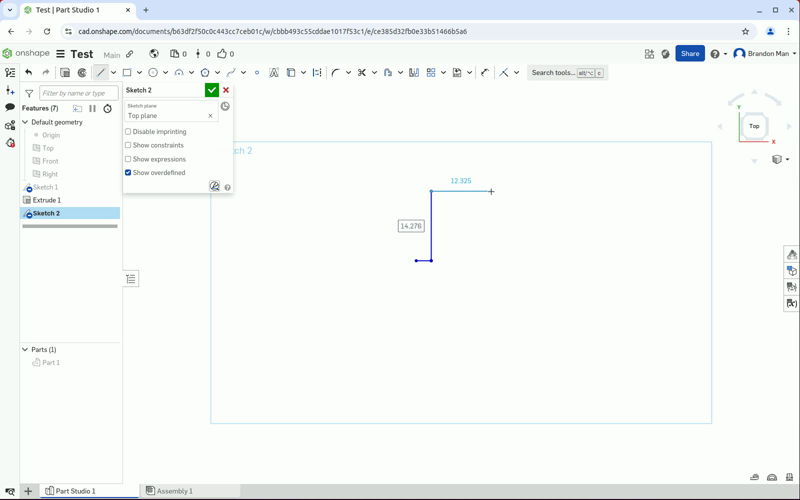
click(491, 191)
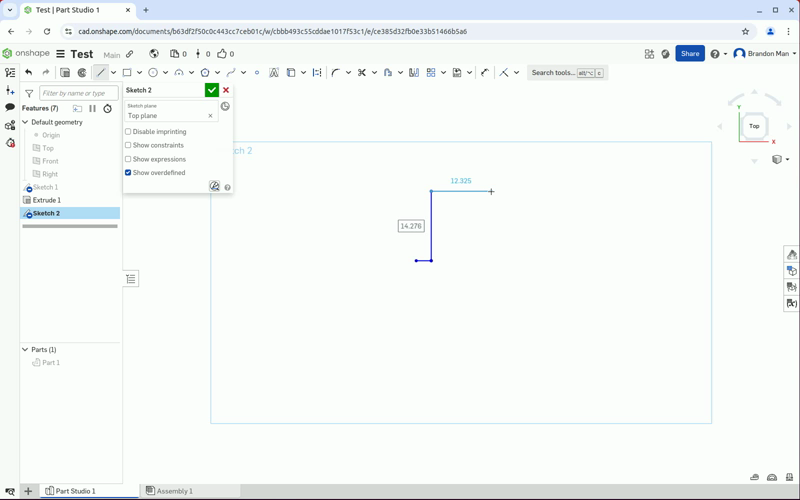
key_up(shift)
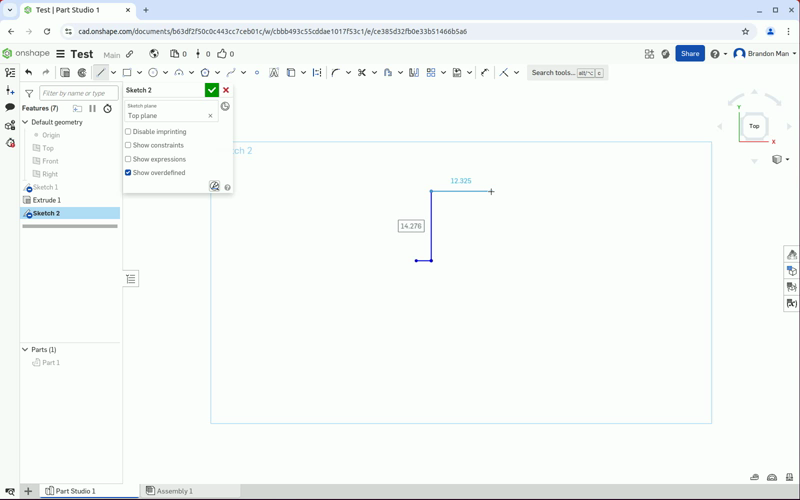
key_down(shift)
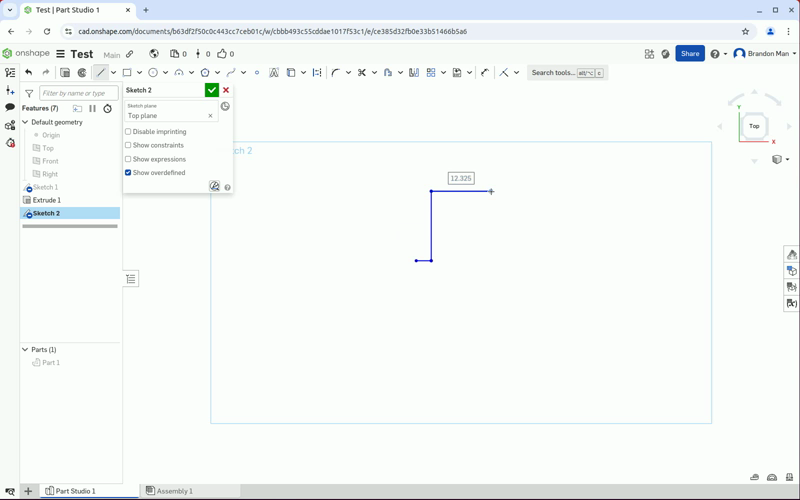
mouse_move(491, 260)
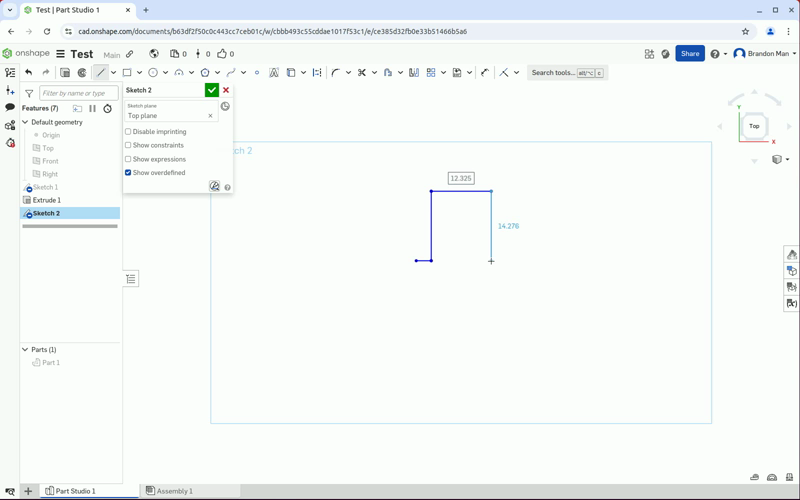
click(491, 260)
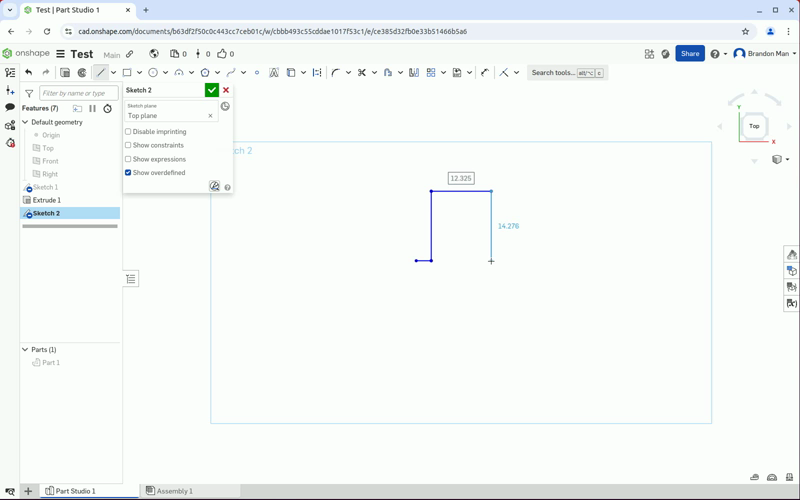
key_up(shift)
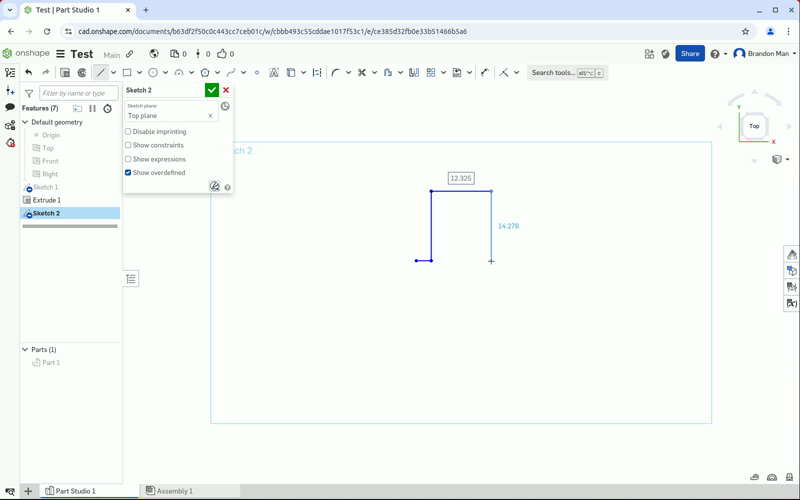
key_down(shift)
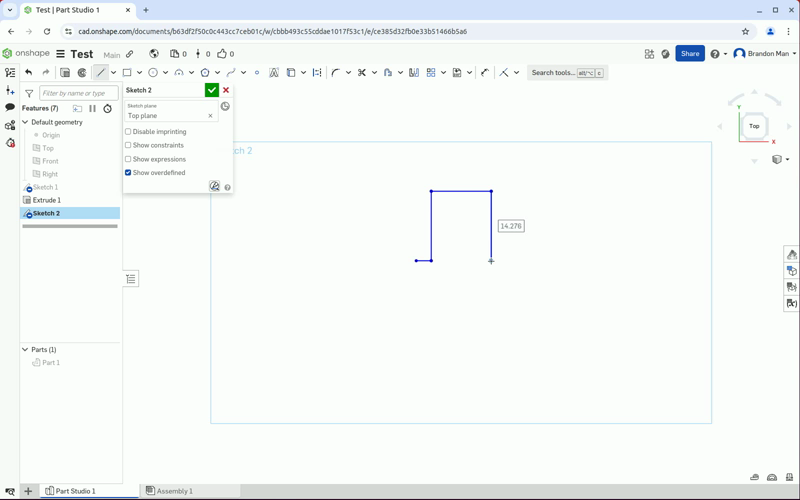
mouse_move(521, 260)
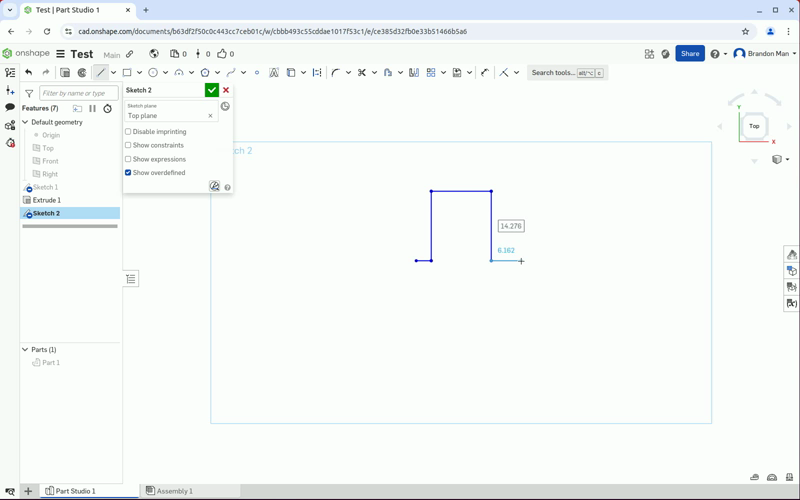
mouse_move(506, 260)
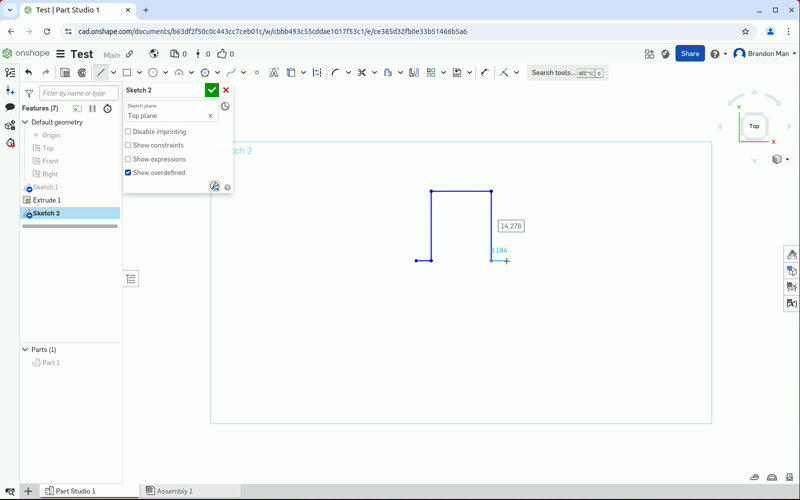
click(506, 260)
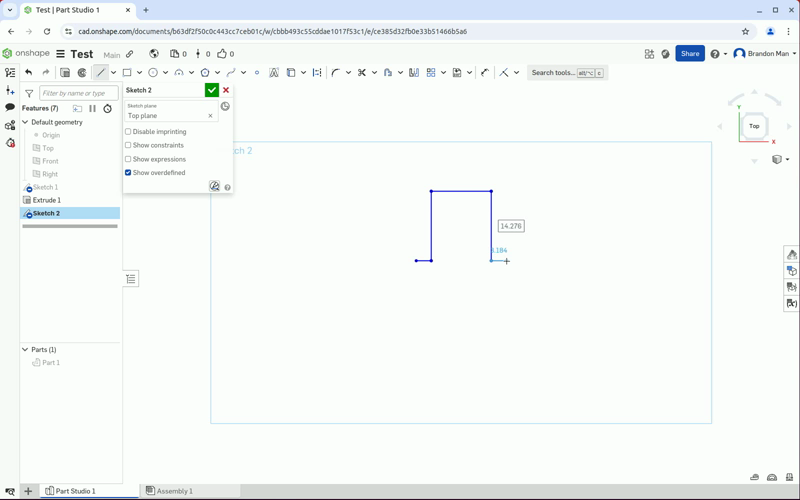
key_up(shift)
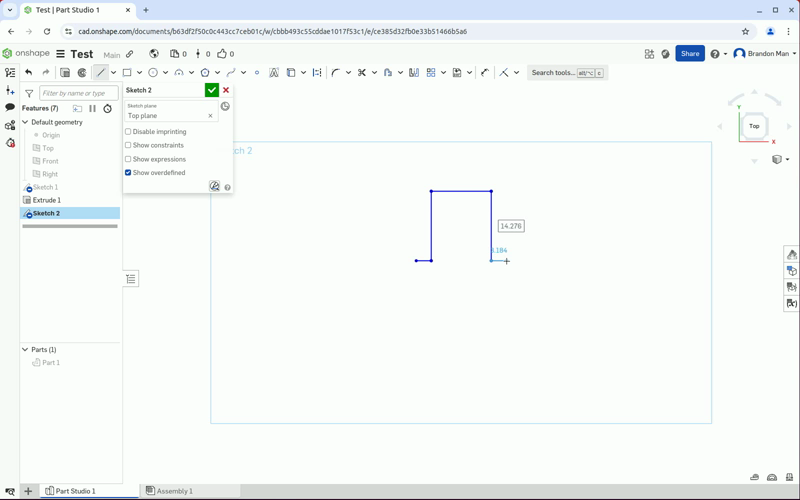
key_down(shift)
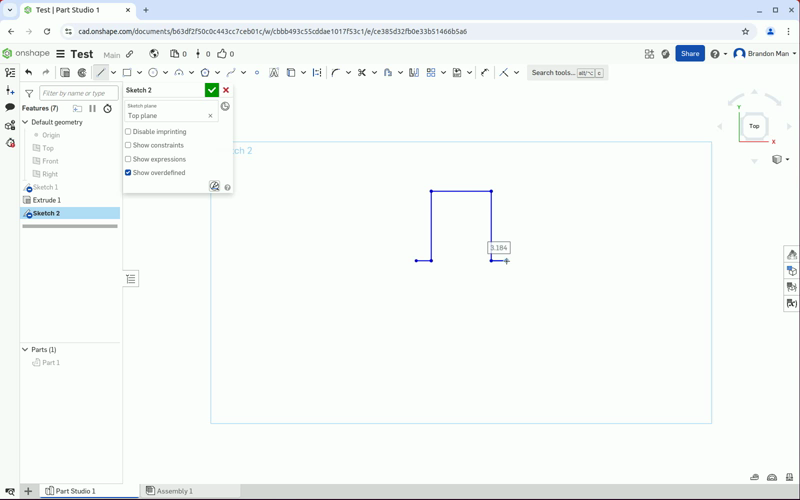
mouse_move(506, 170)
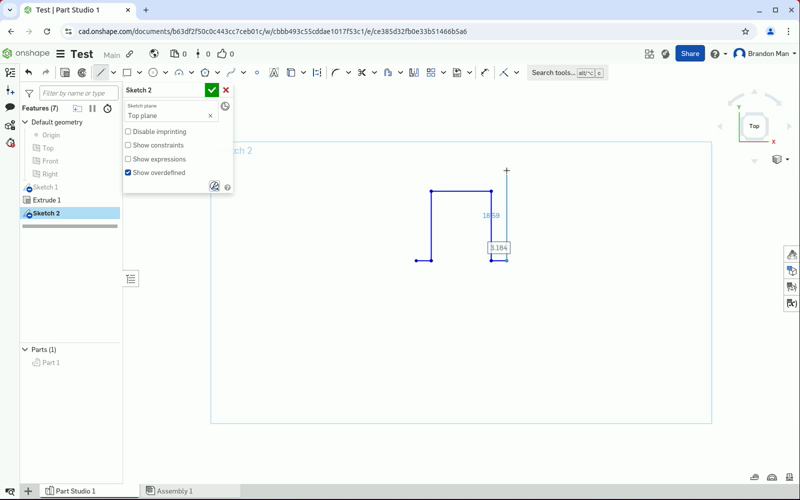
click(506, 170)
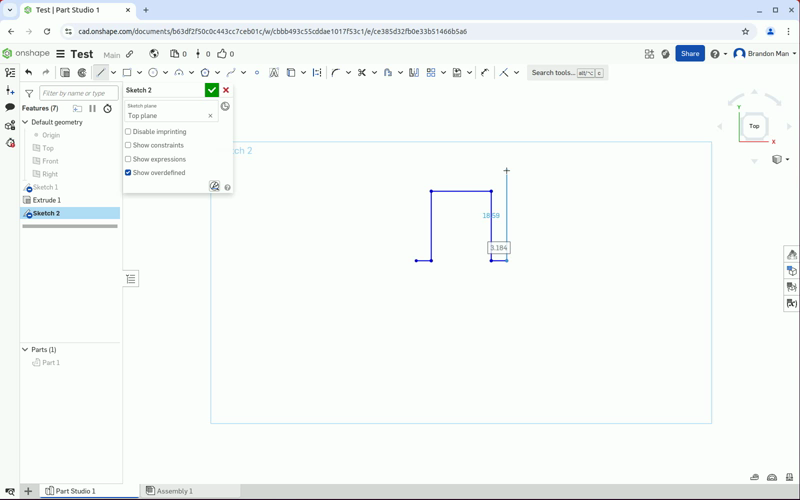
key_up(shift)
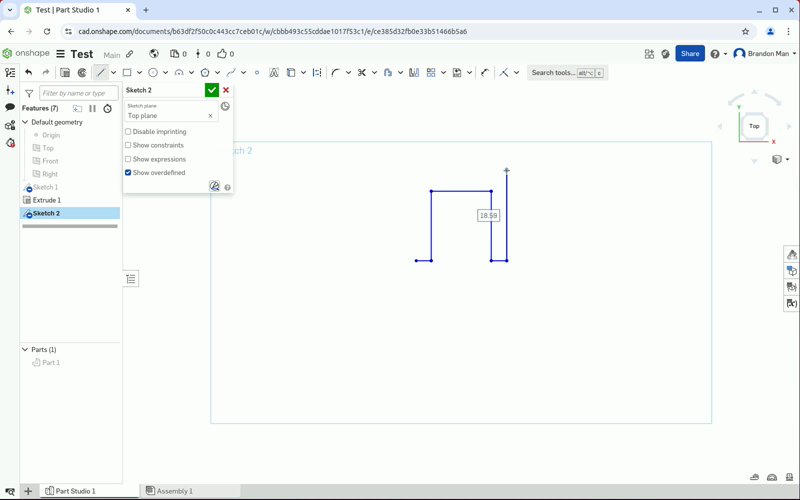
key_down(shift)
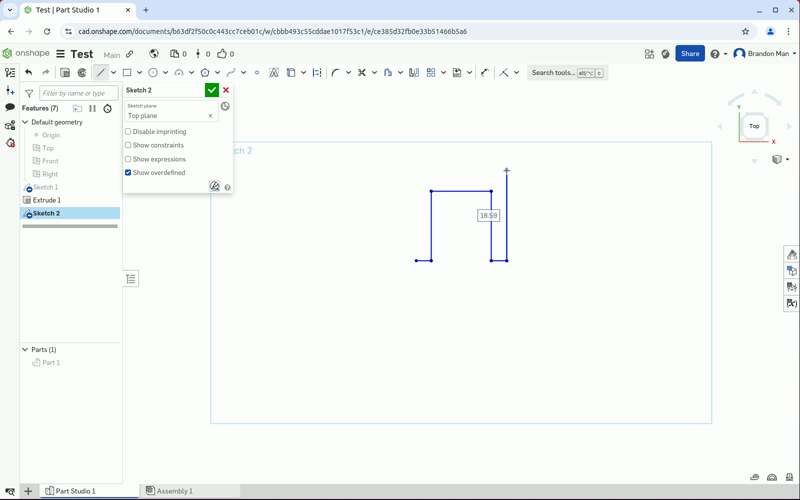
mouse_move(416, 170)
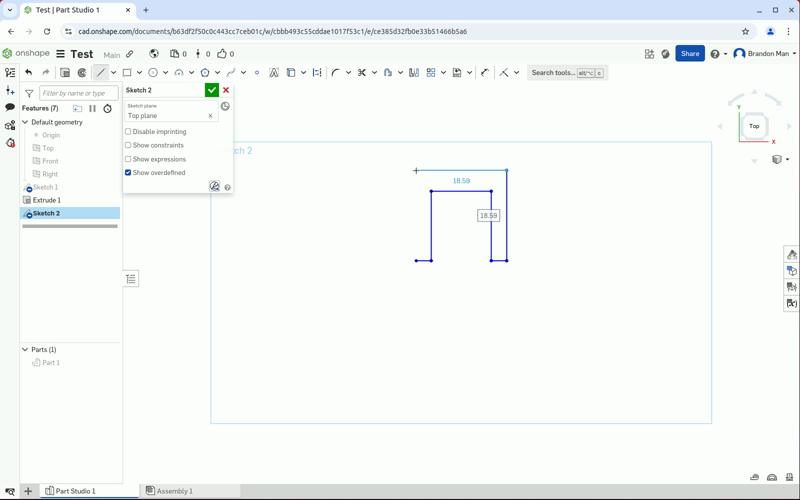
click(416, 170)
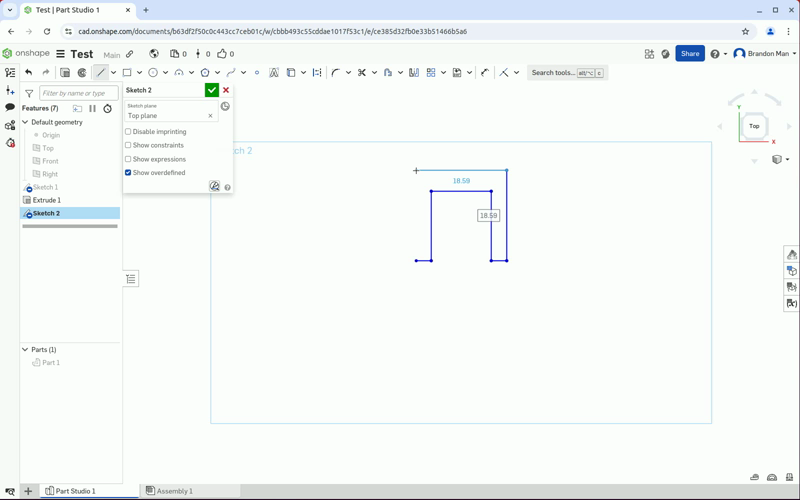
key_up(shift)
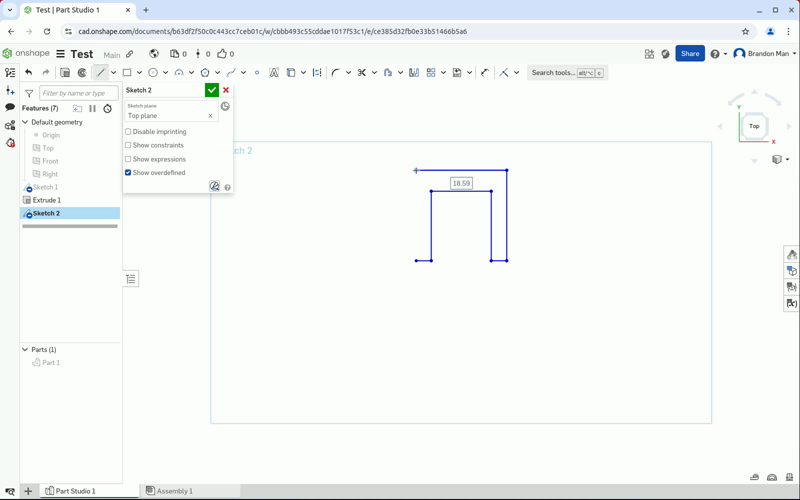
key_down(shift)
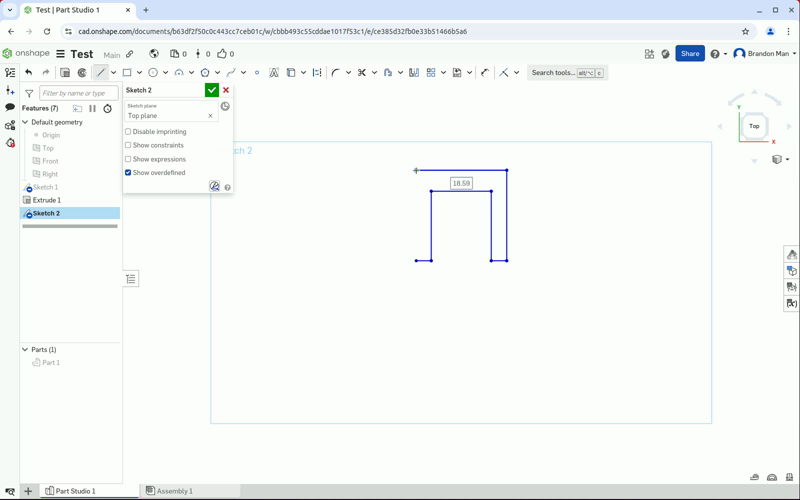
mouse_move(416, 260)
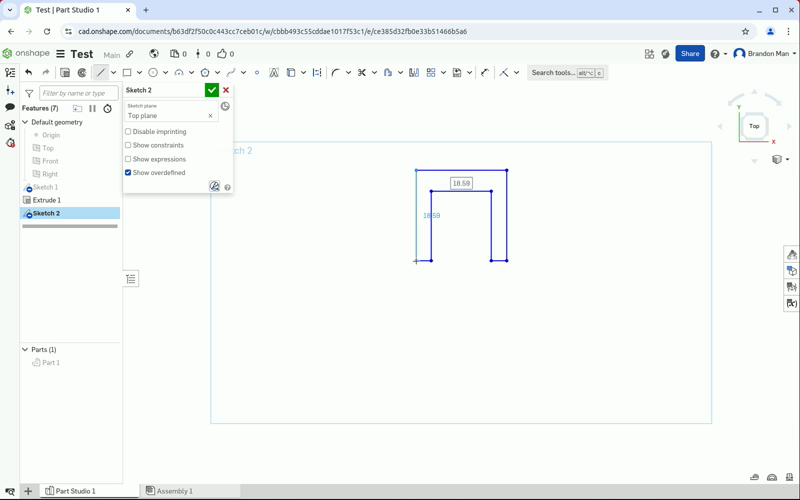
key_up(shift)
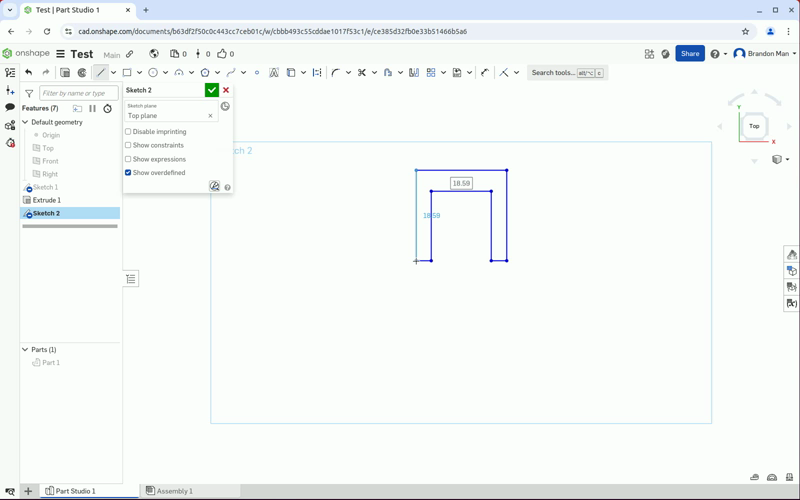
click(416, 260)
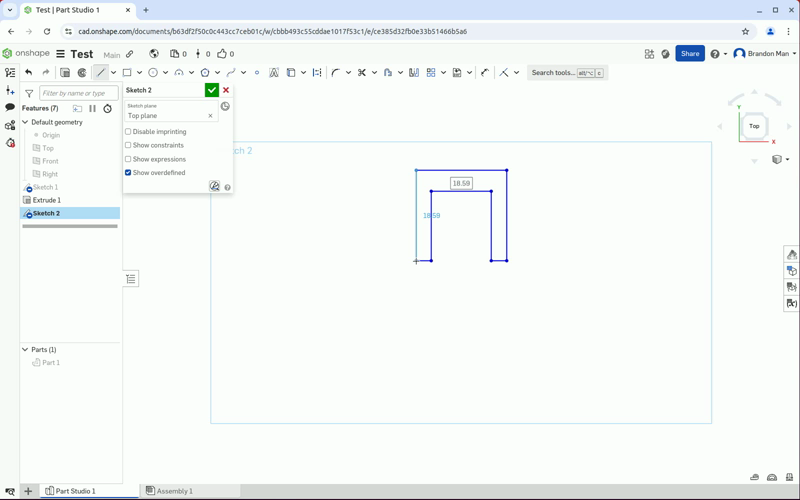
key(esc)
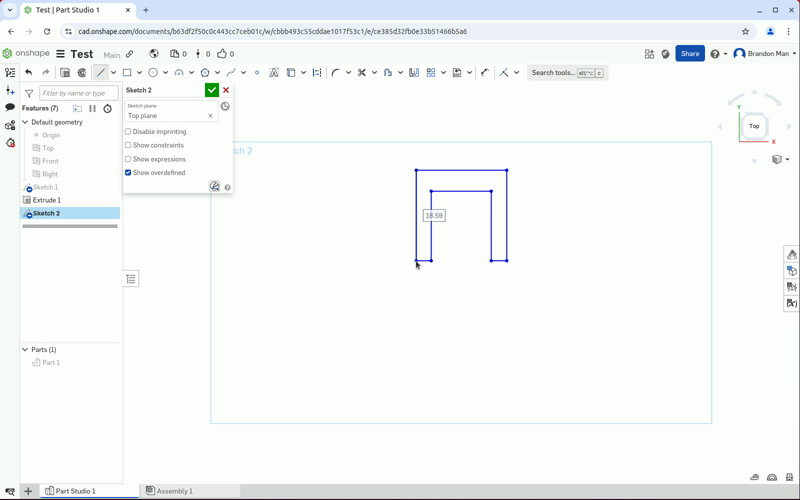
mouse_move(423, 195)
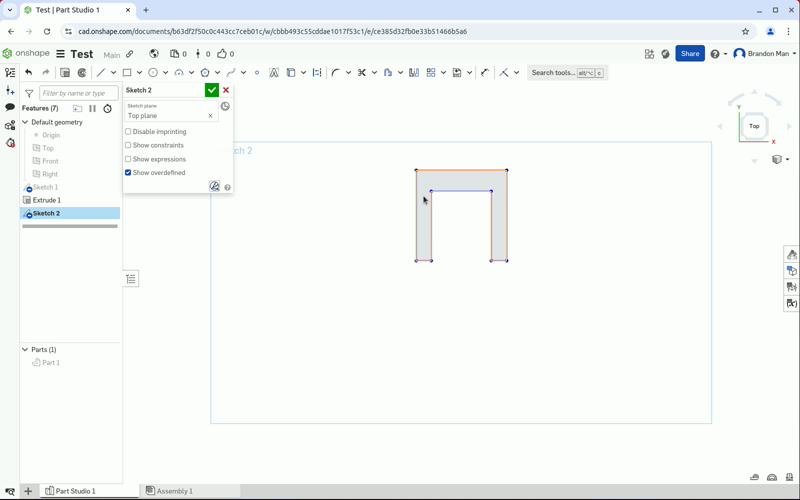
click(423, 195)
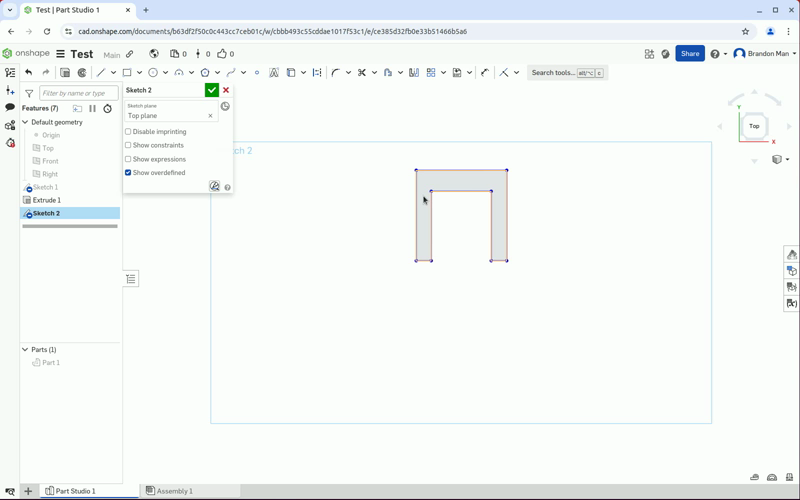
mouse_move(73, 352)
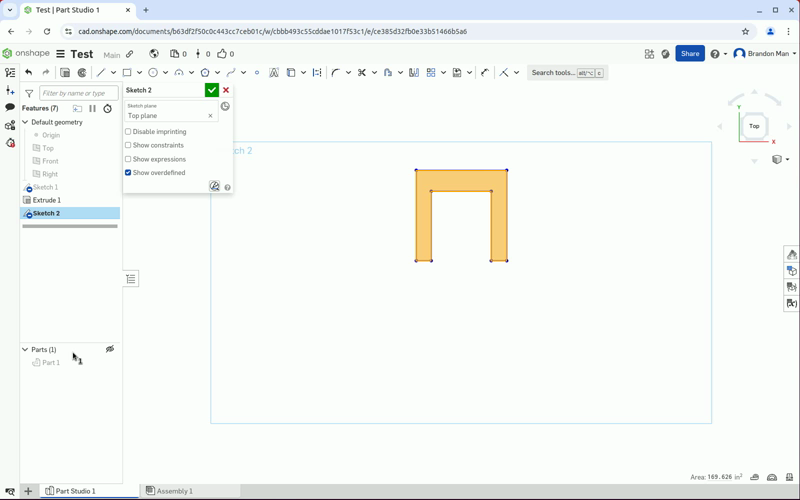
key(shift+y)
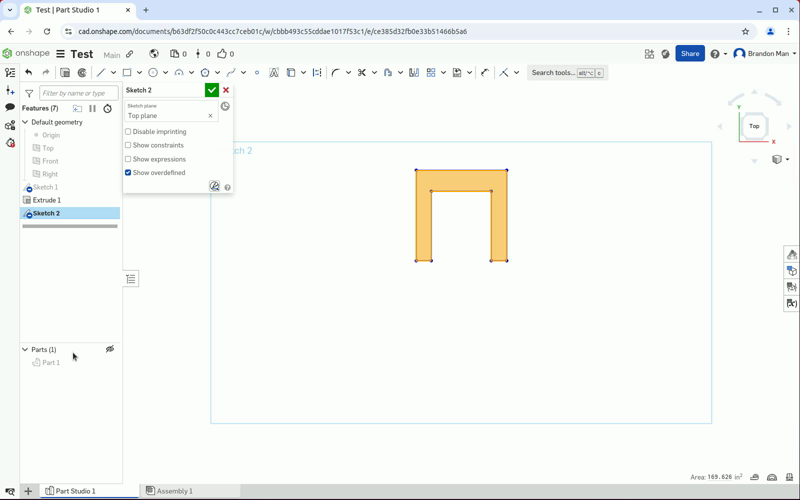
key(shift+e)
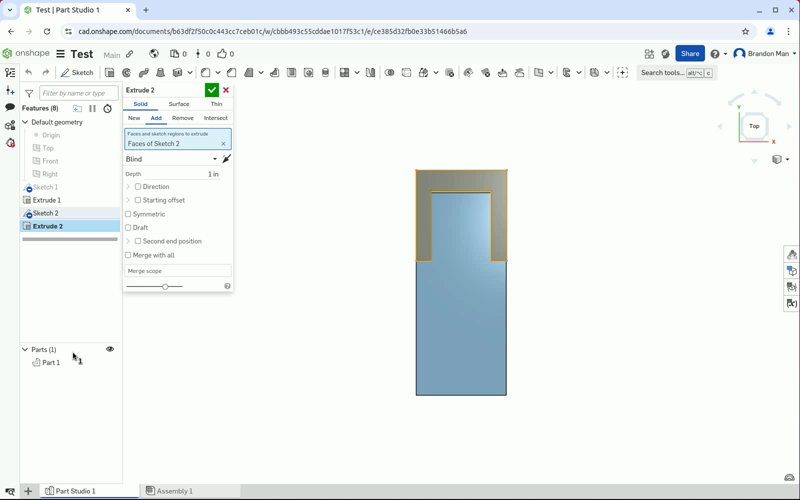
mouse_move(143, 106)
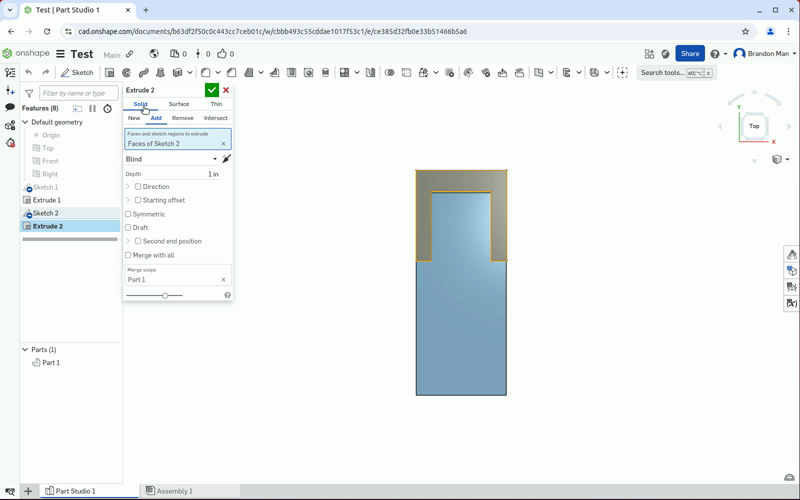
click(143, 106)
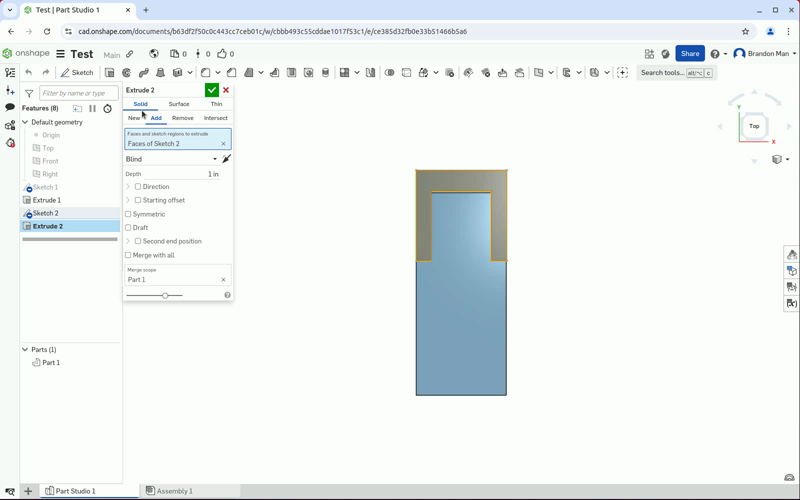
mouse_move(137, 120)
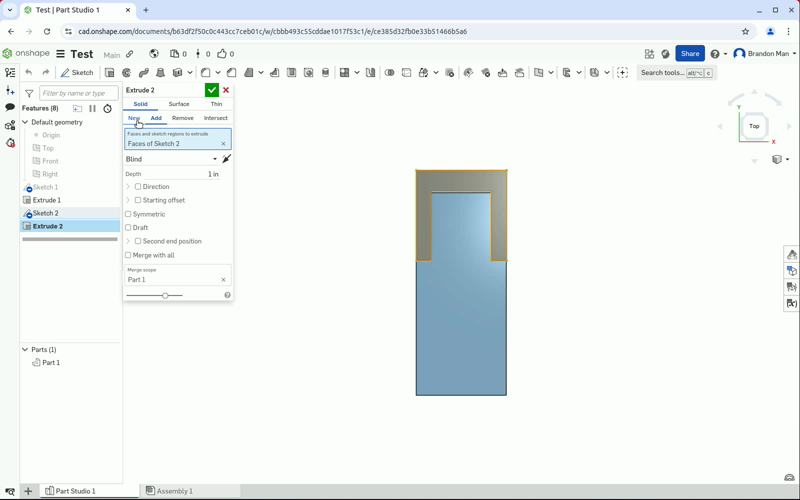
click(137, 120)
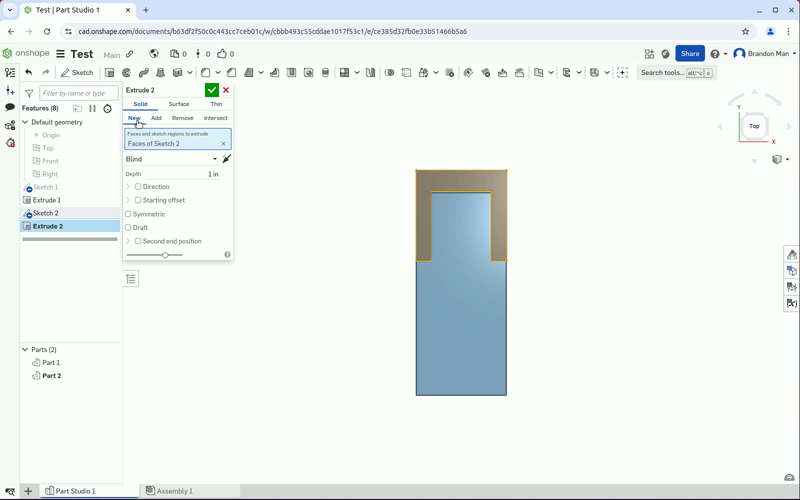
key(tab, 4)
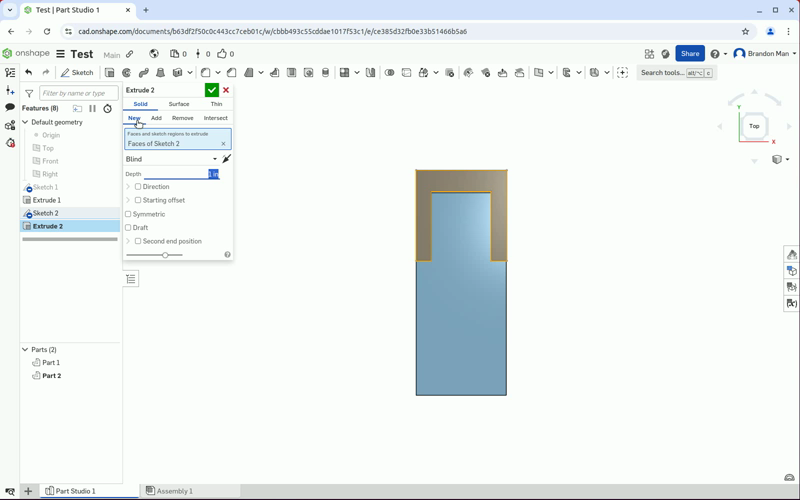
text(12.276)
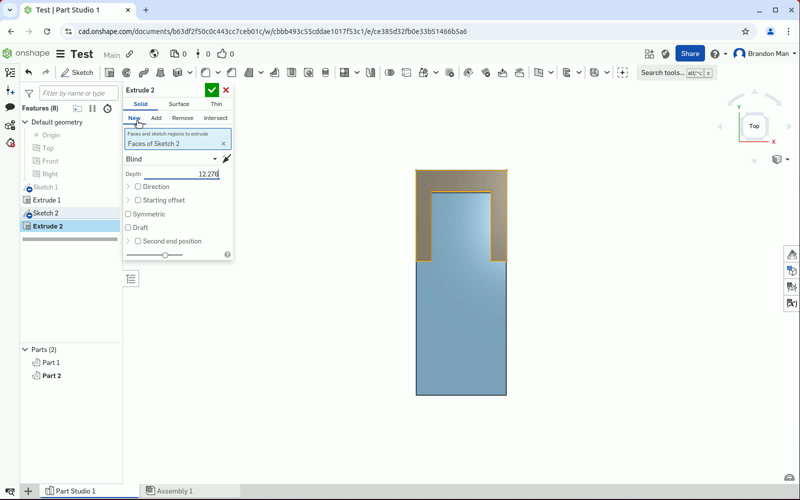
key(enter)
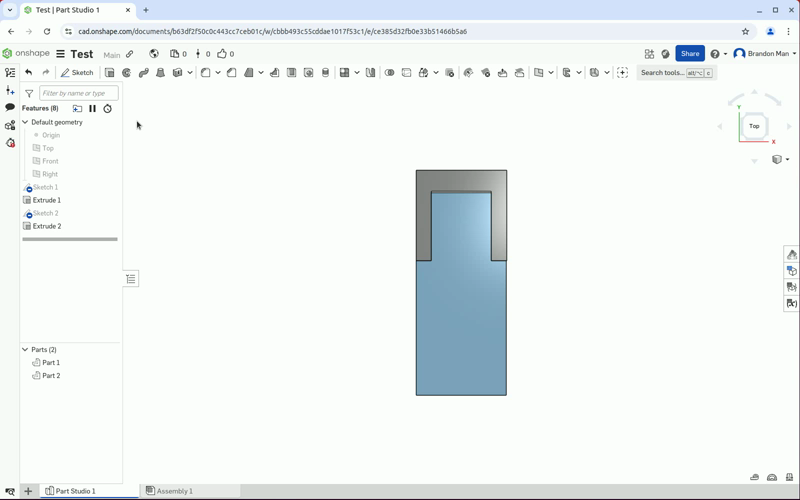
key(shift+h)
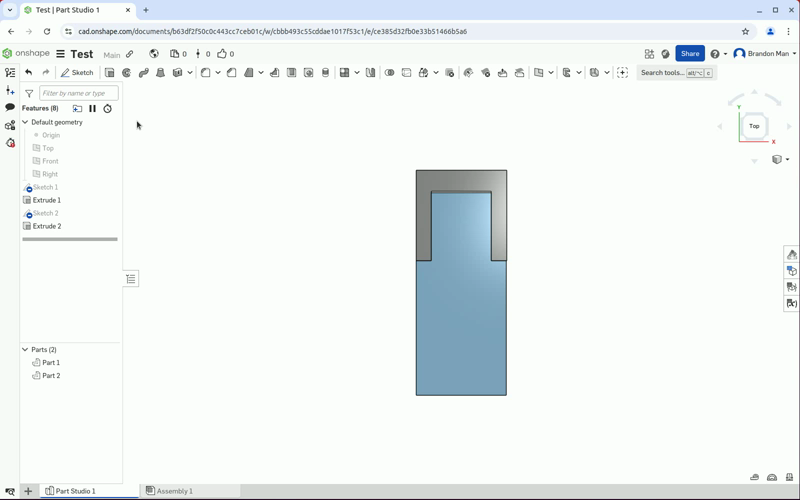
key(shift+h)
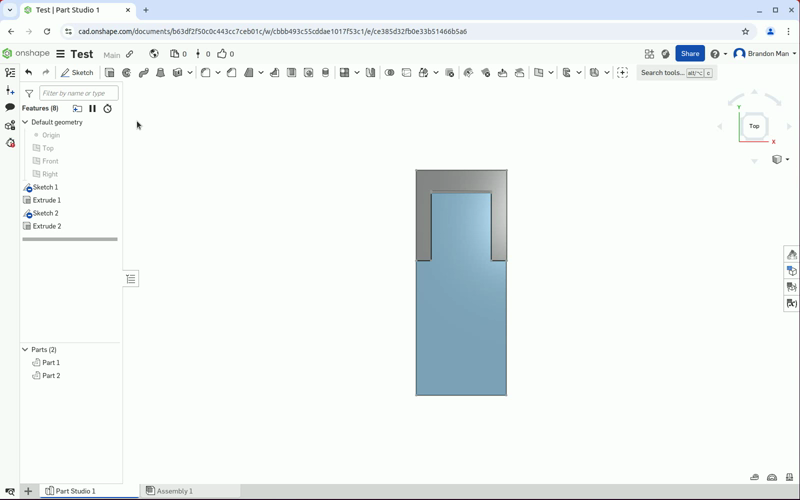
key(shift+7)
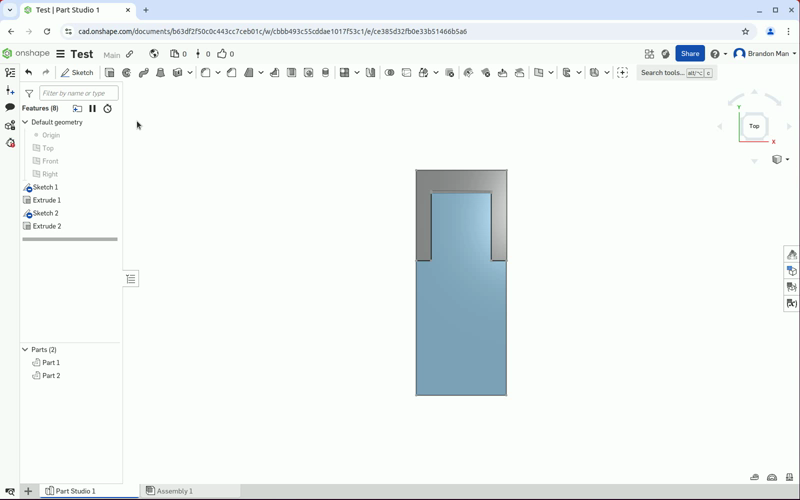
key(up, 3)
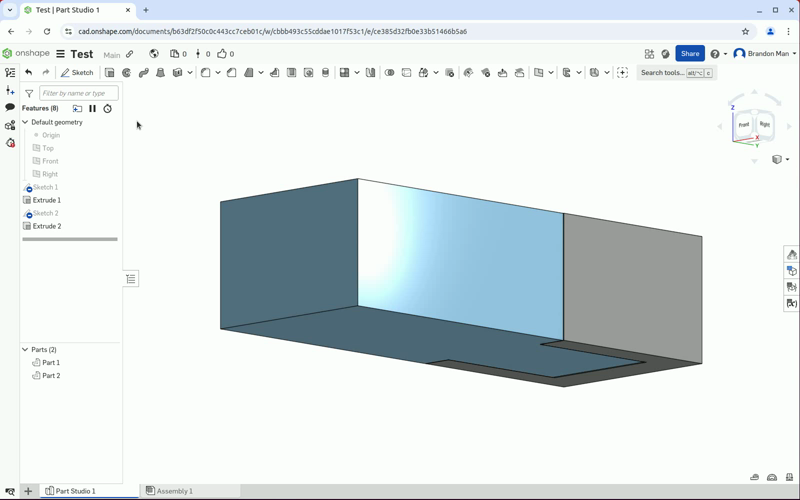
key(left, 3)
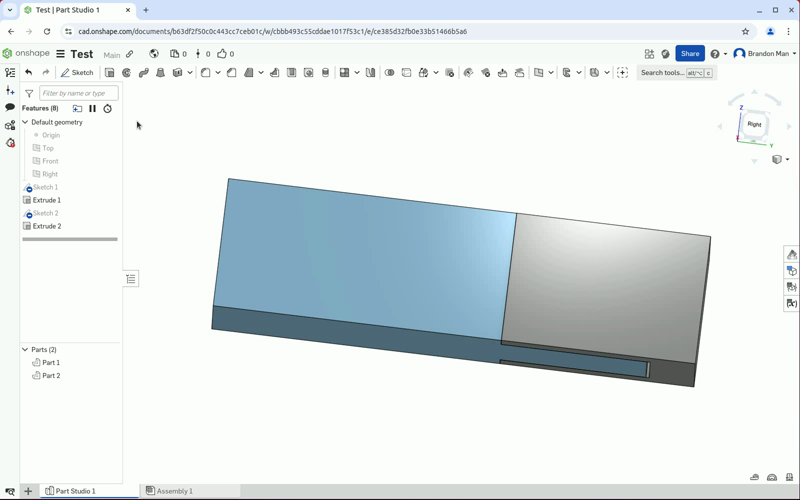
key(right, 3)
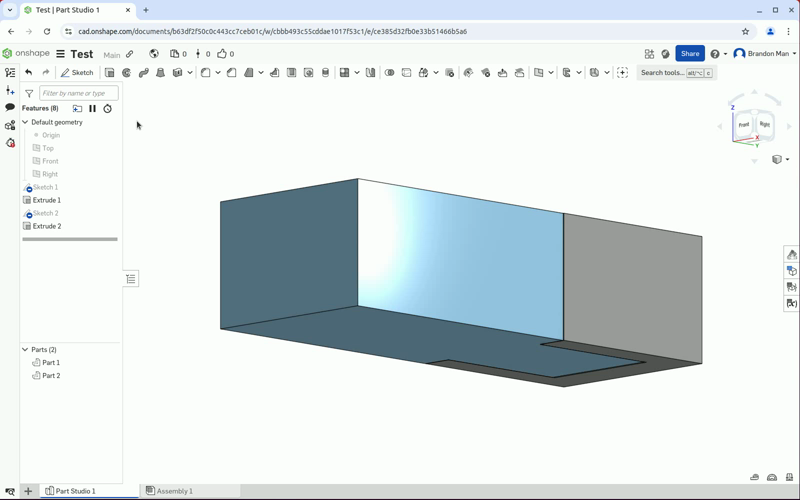
key(down, 3)
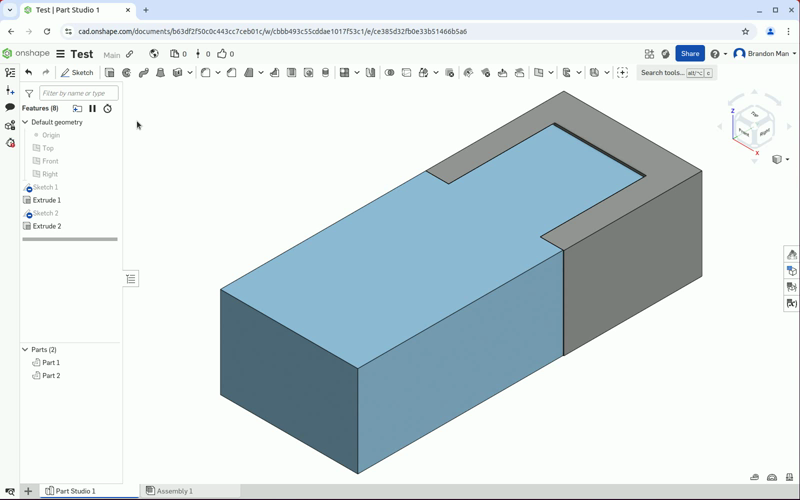
mouse_move(73, 189)
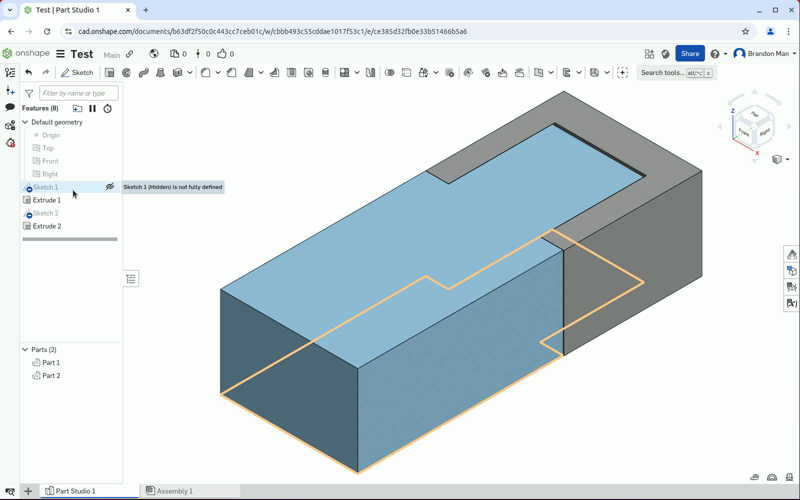
click(73, 189)